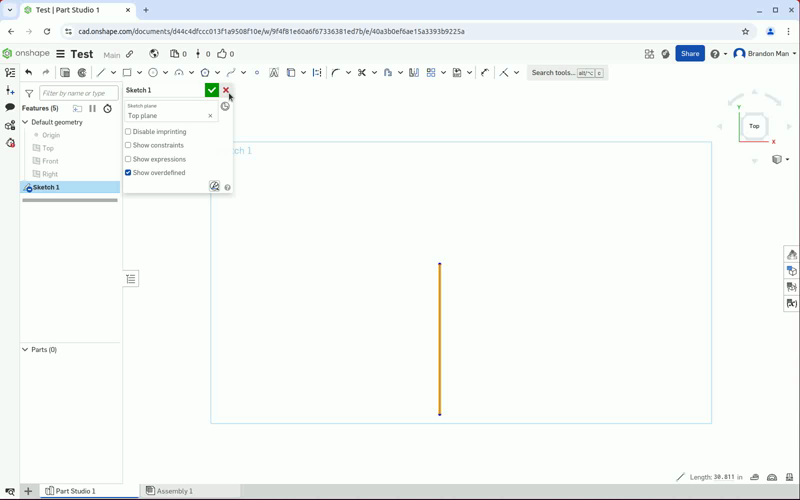
key(shift+h)
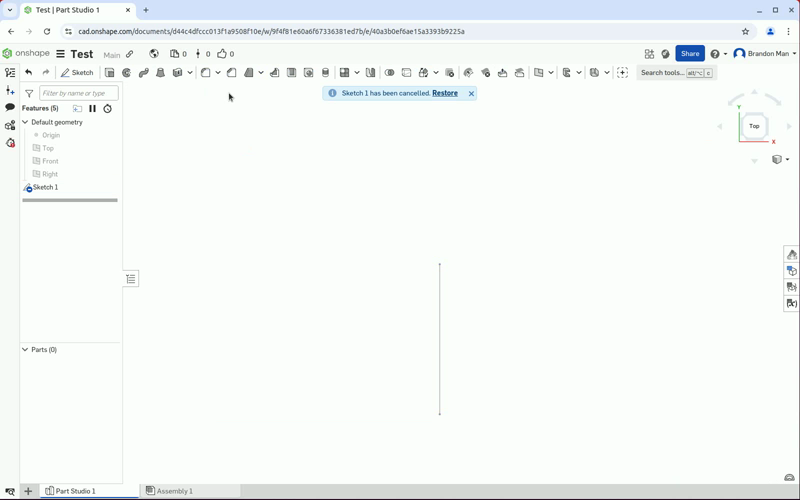
key(shift+s)
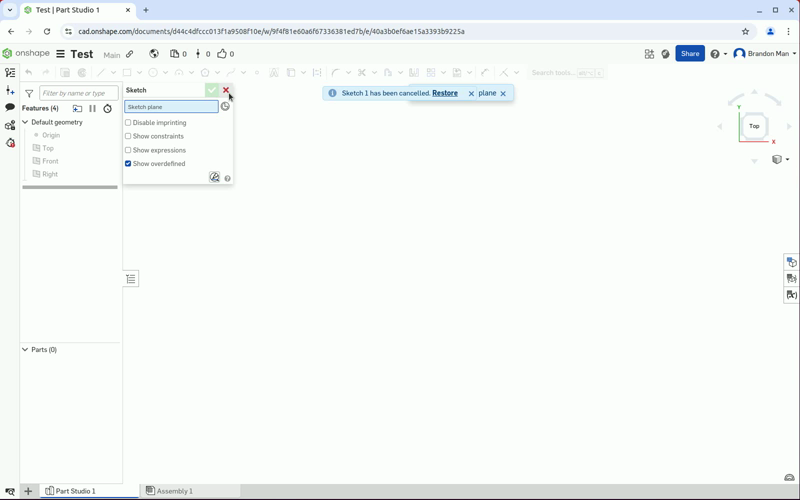
mouse_move(73, 150)
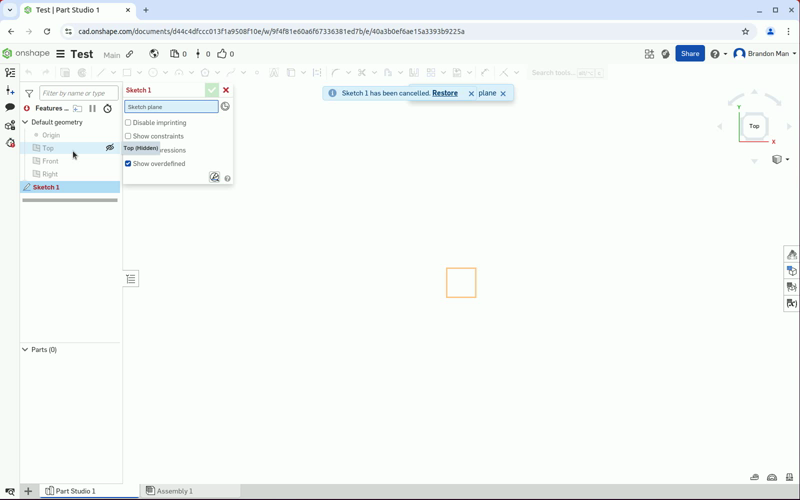
click(73, 150)
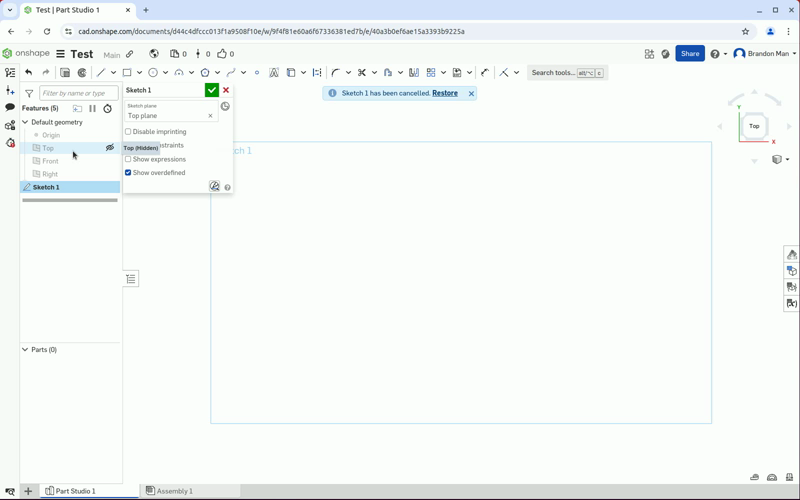
mouse_move(73, 352)
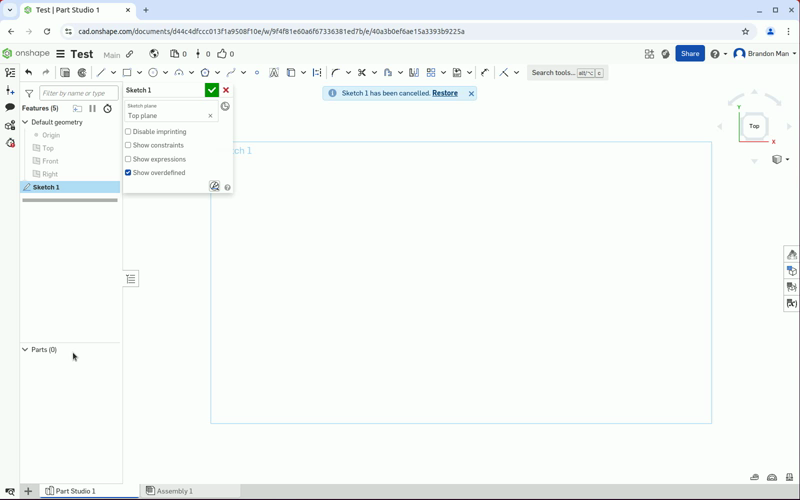
key(y)
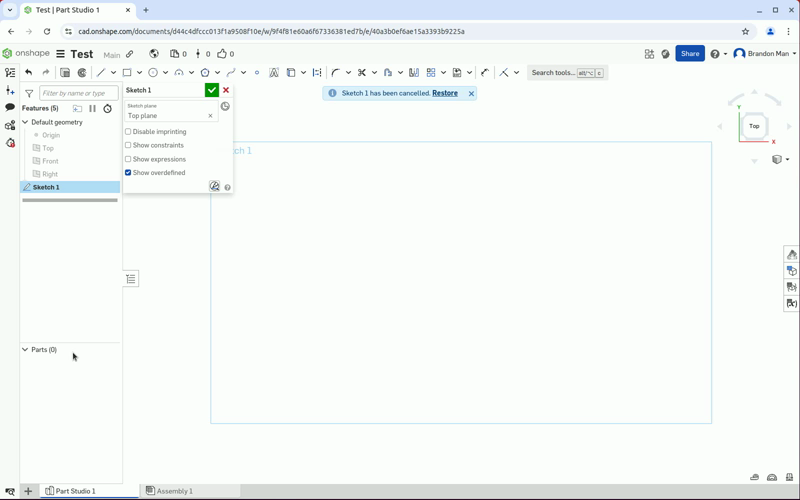
key(l)
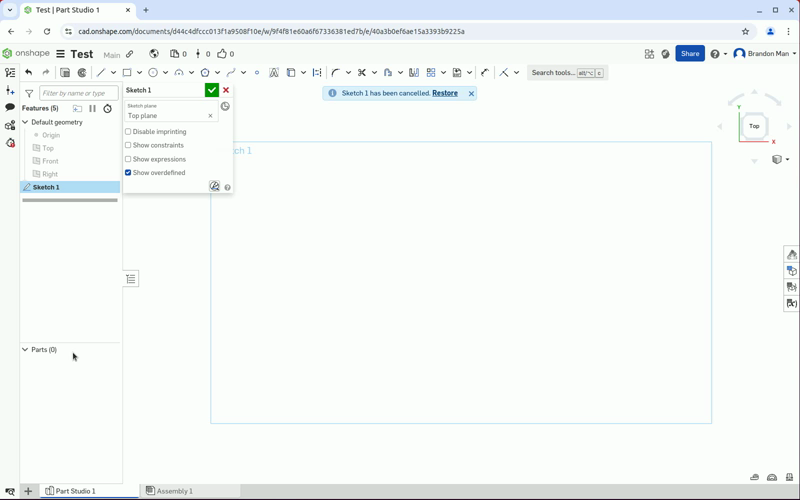
key_down(shift)
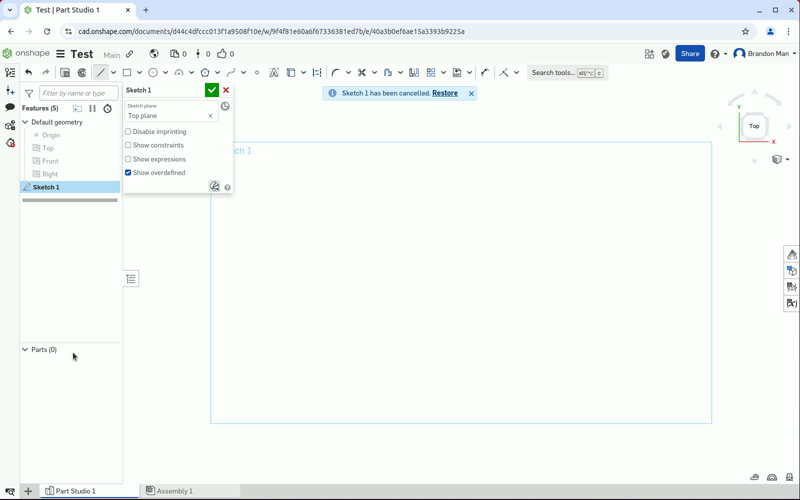
mouse_move(404, 339)
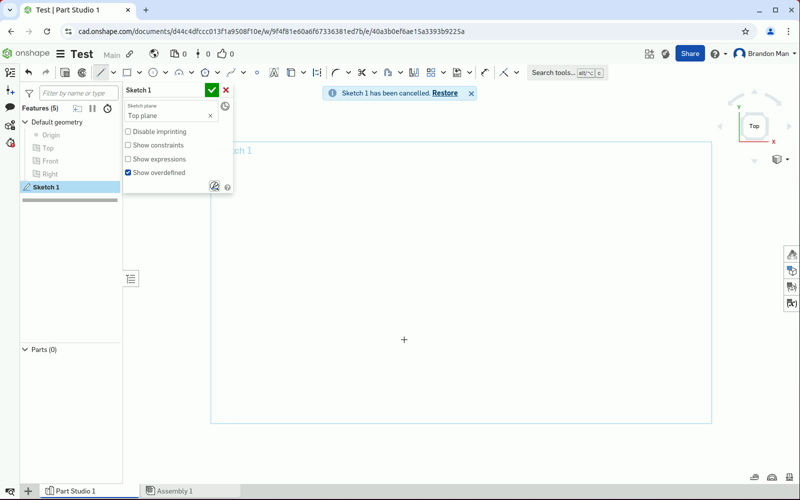
click(404, 339)
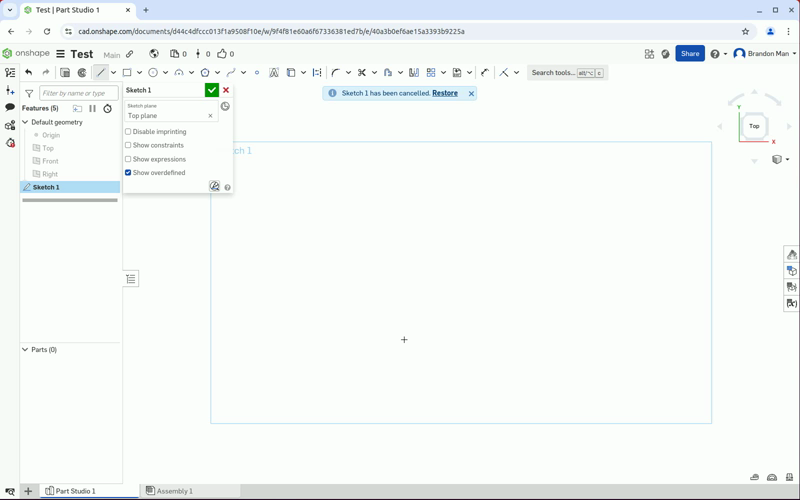
key_up(shift)
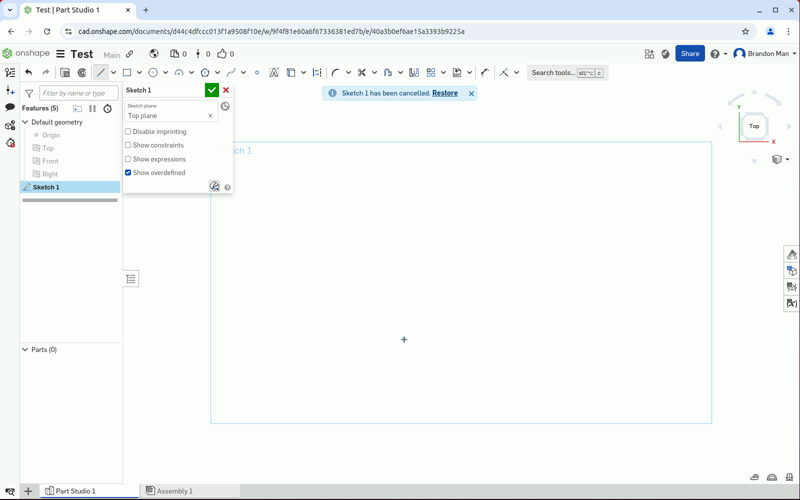
key_down(shift)
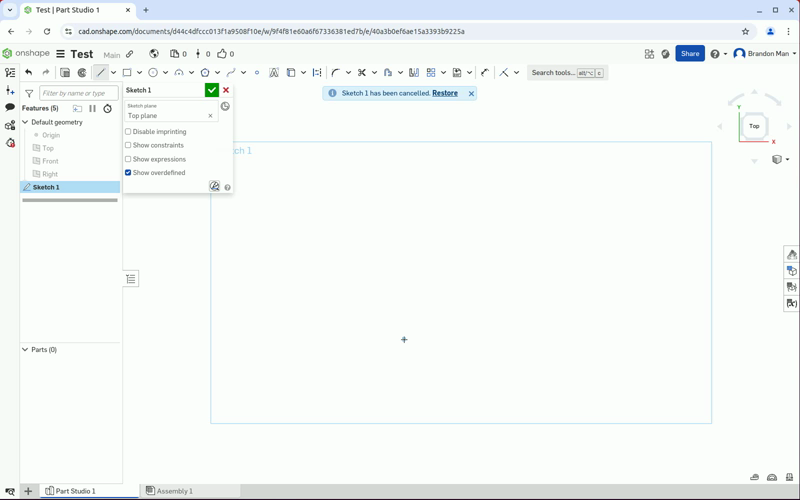
mouse_move(516, 339)
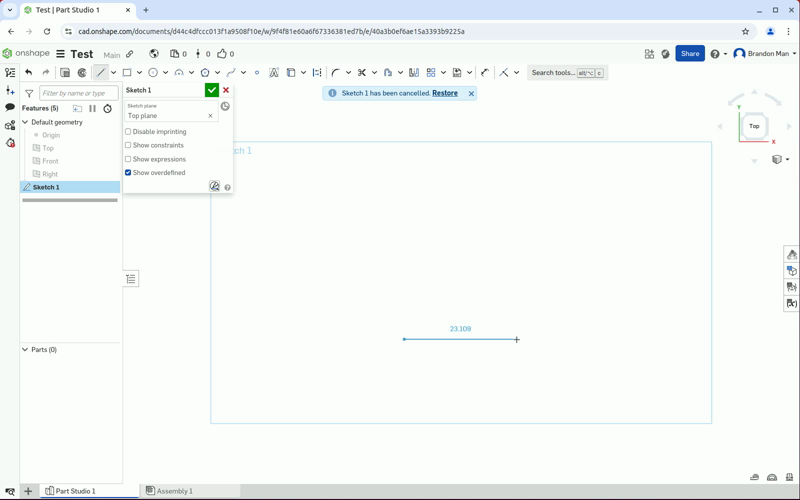
click(516, 339)
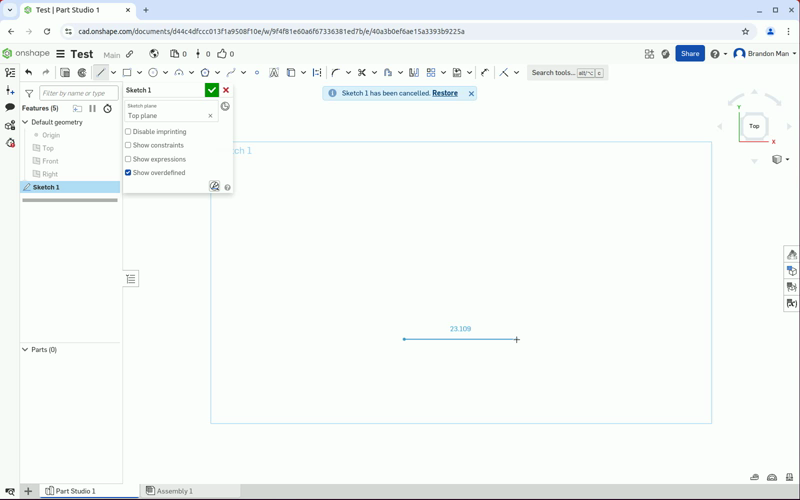
key_up(shift)
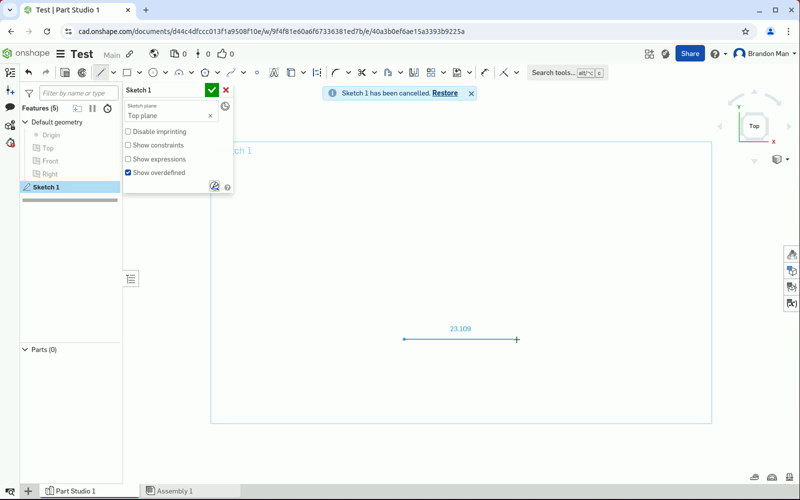
key_down(shift)
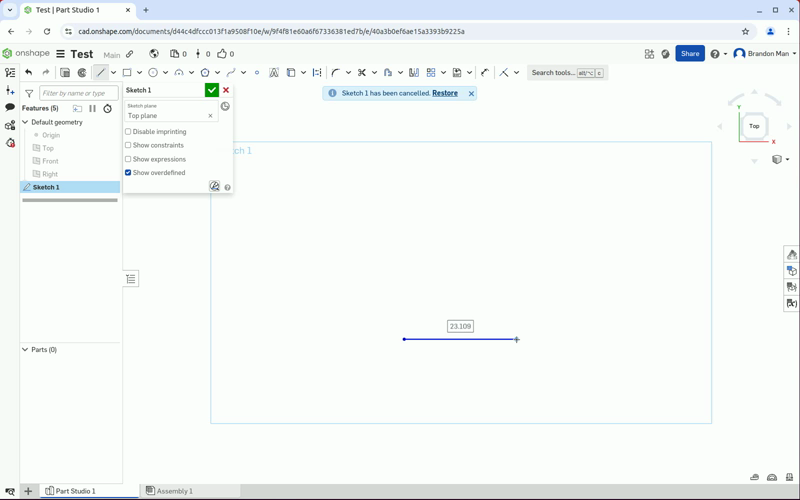
mouse_move(516, 226)
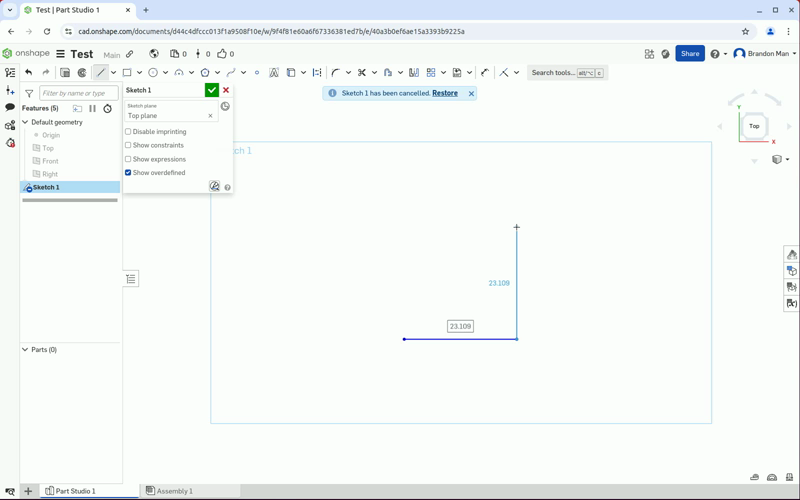
click(516, 226)
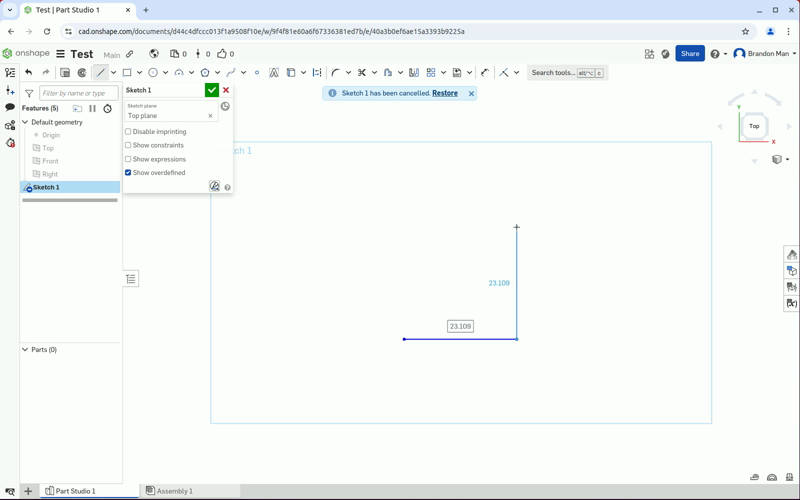
key_up(shift)
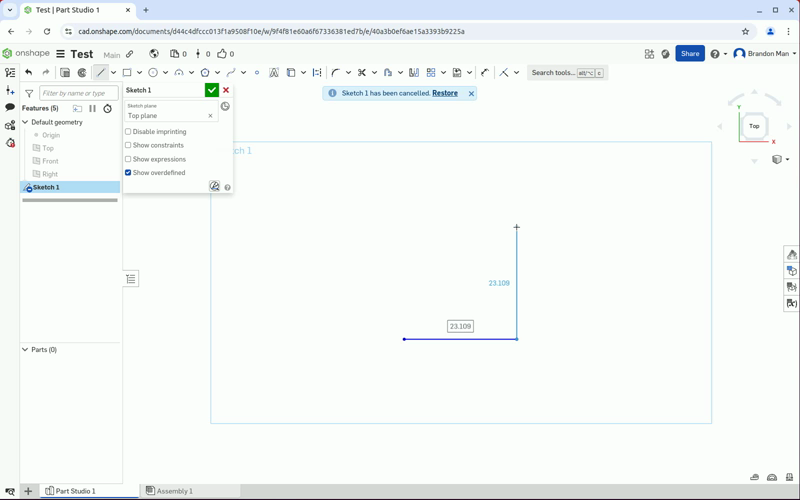
key_down(shift)
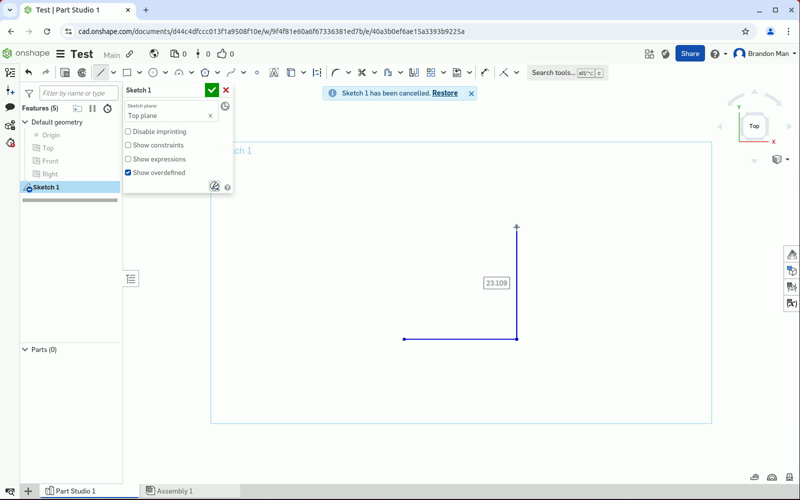
mouse_move(404, 226)
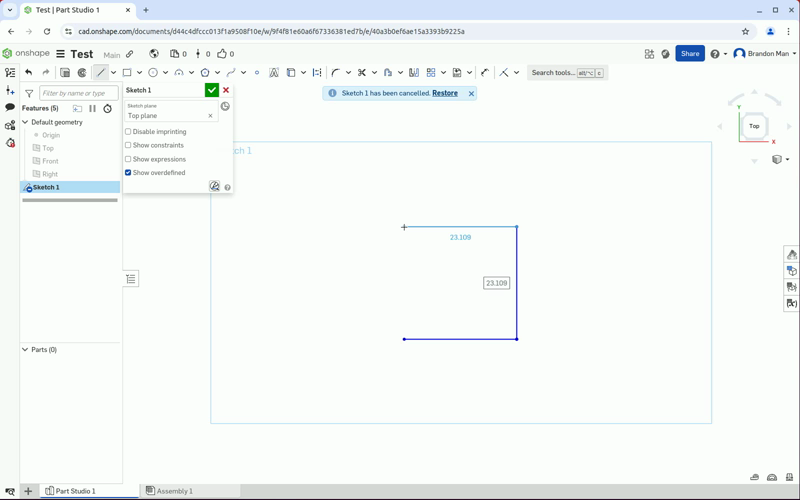
click(404, 226)
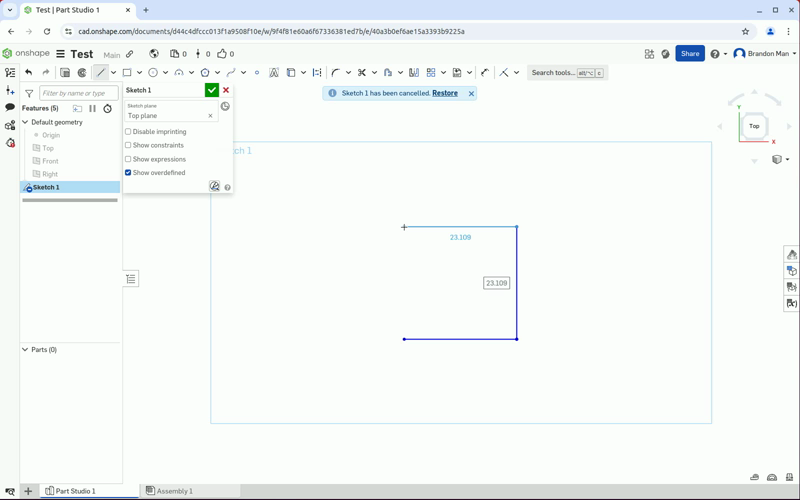
key_up(shift)
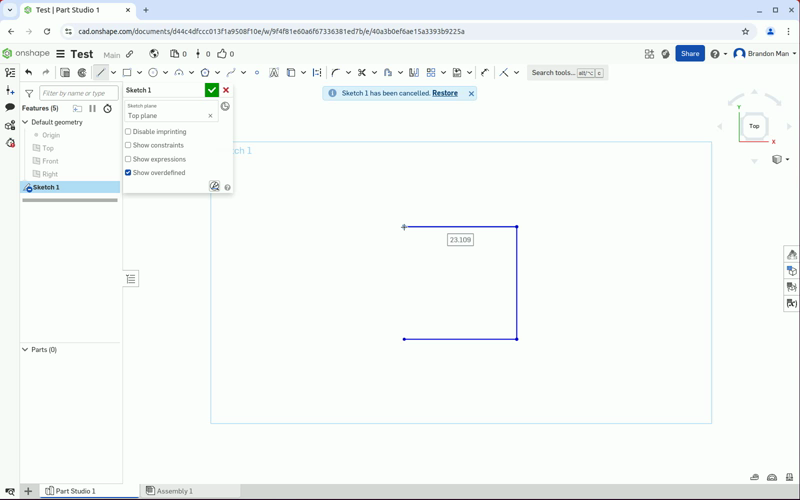
key_down(shift)
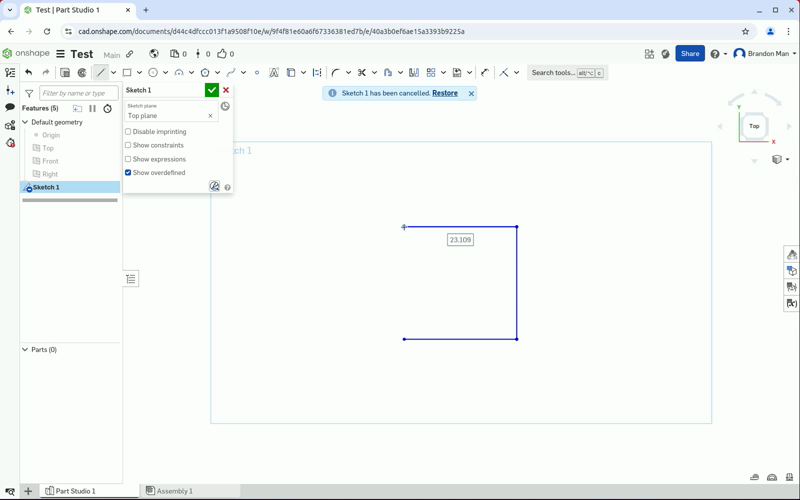
mouse_move(404, 339)
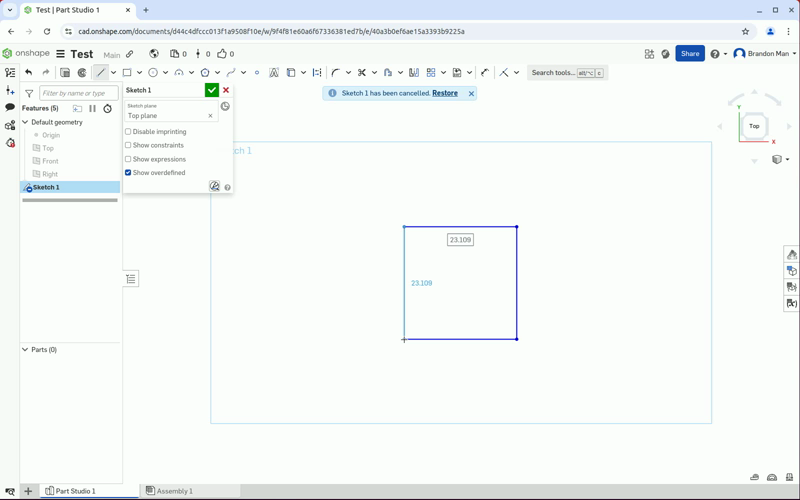
key_up(shift)
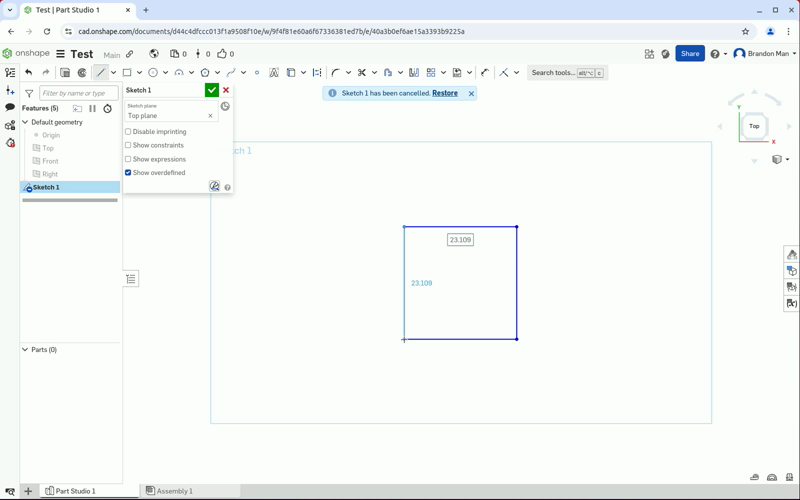
click(404, 339)
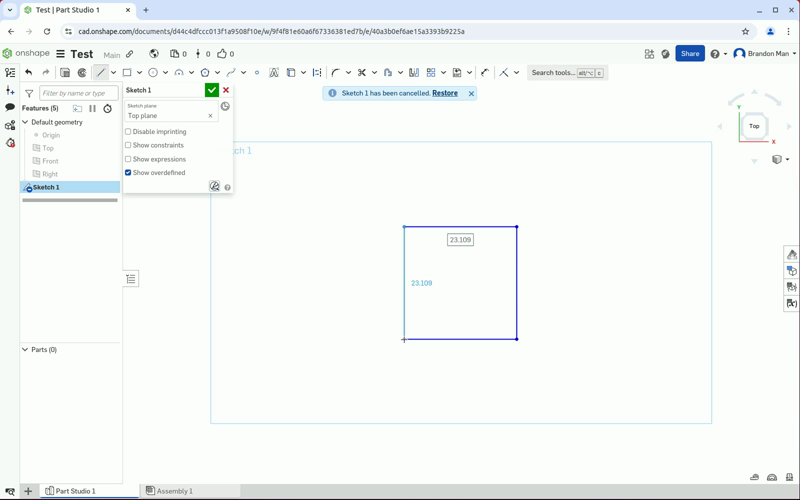
key(esc)
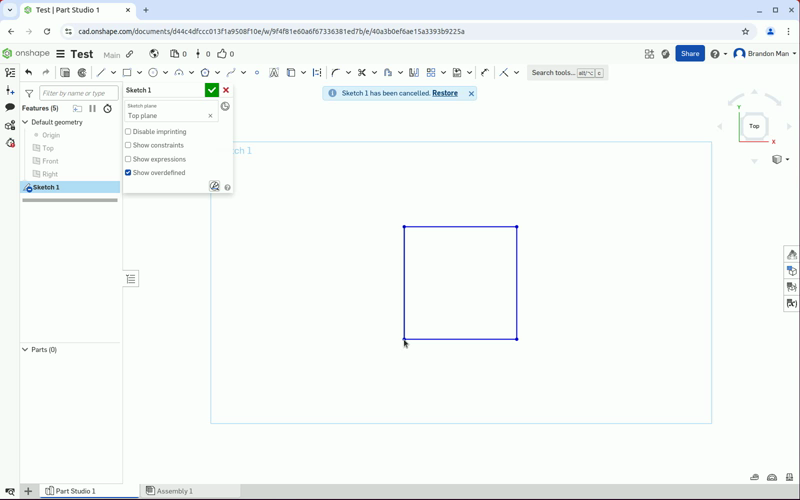
mouse_move(486, 236)
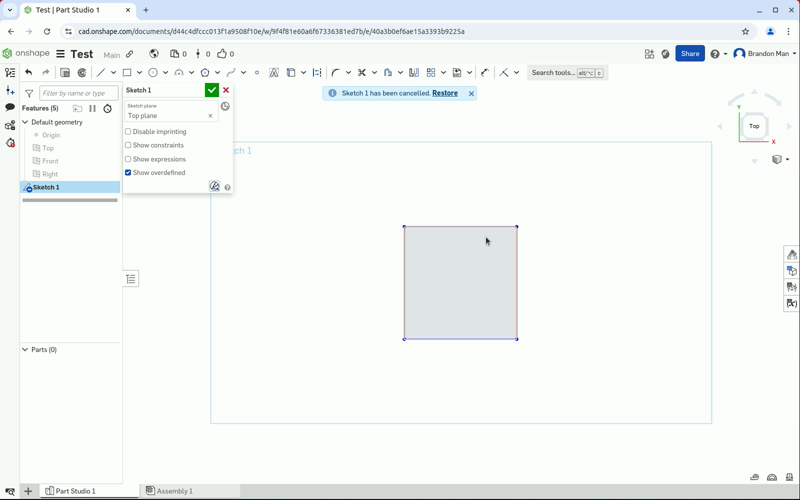
click(486, 236)
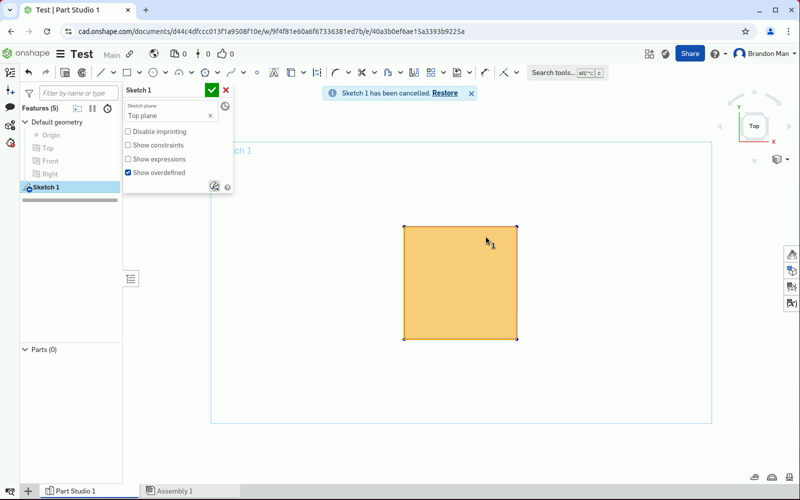
mouse_move(73, 352)
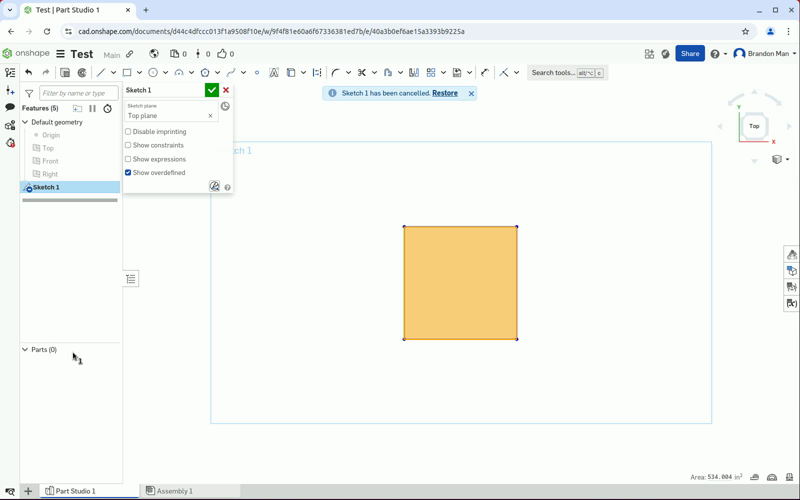
key(shift+y)
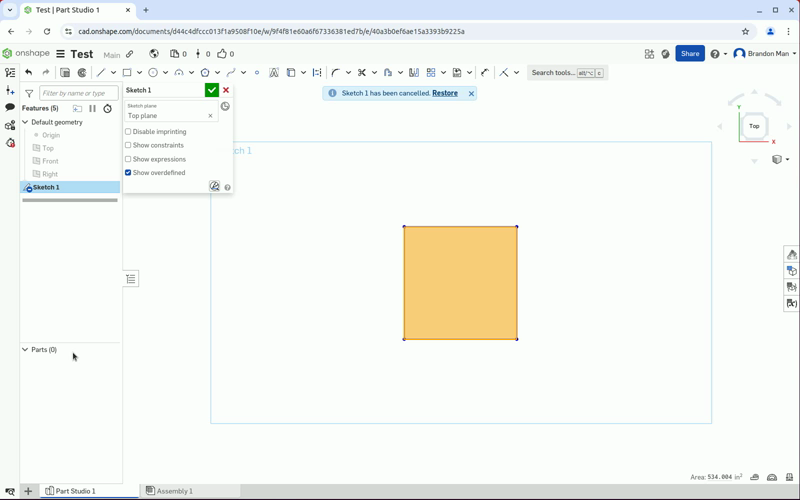
key(shift+e)
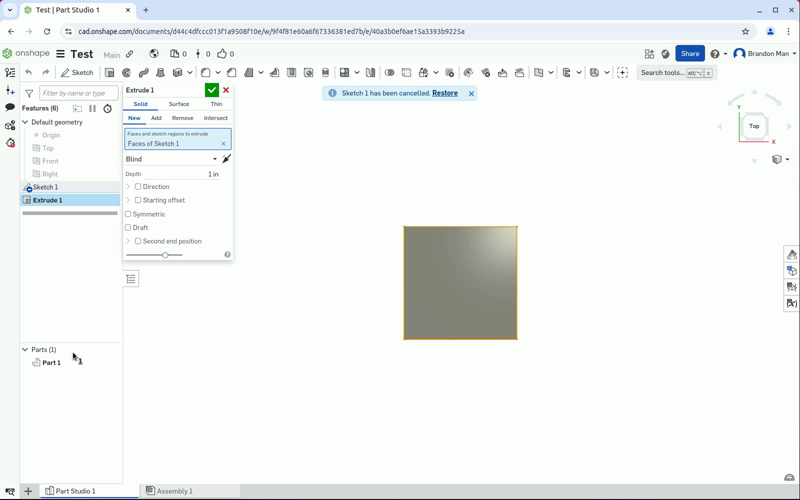
mouse_move(143, 106)
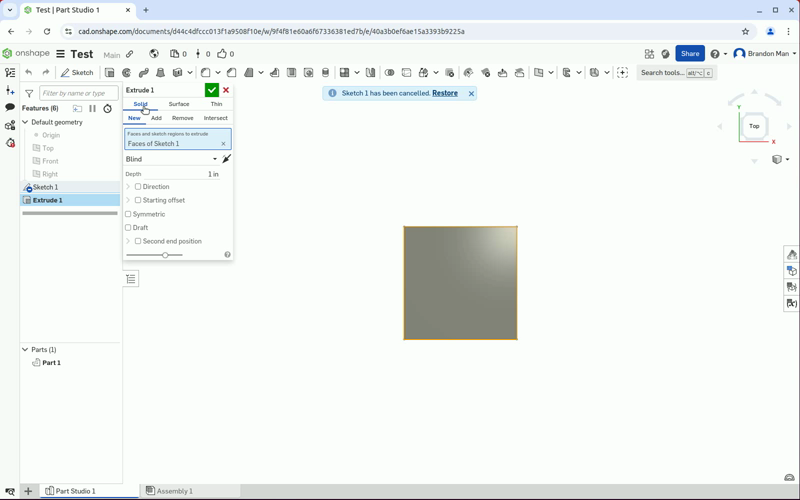
click(143, 106)
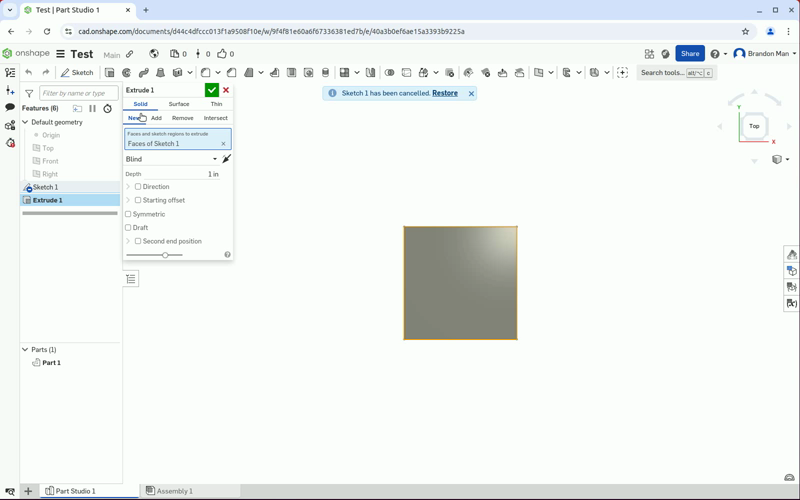
mouse_move(137, 120)
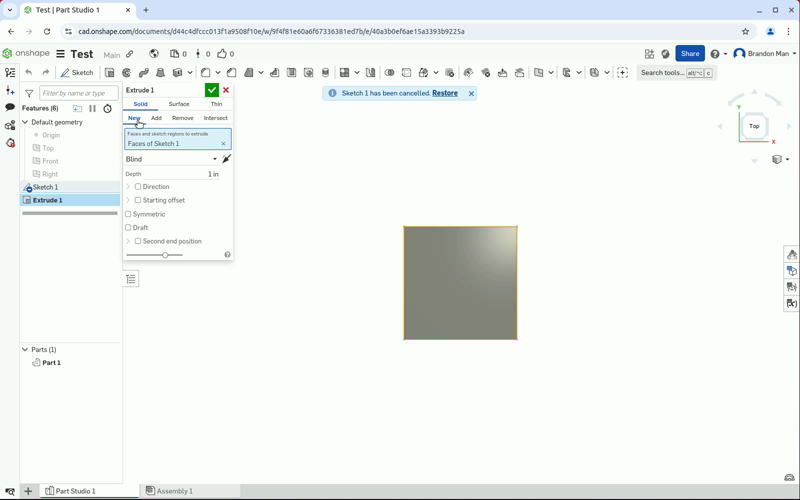
click(137, 120)
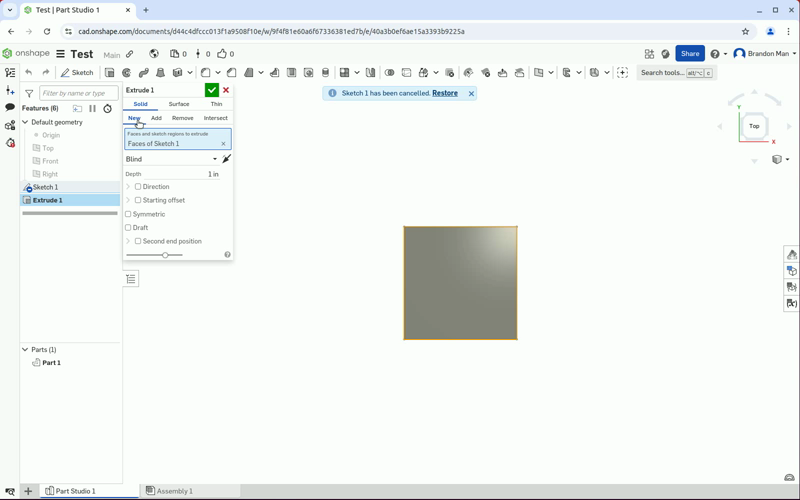
key(tab, 4)
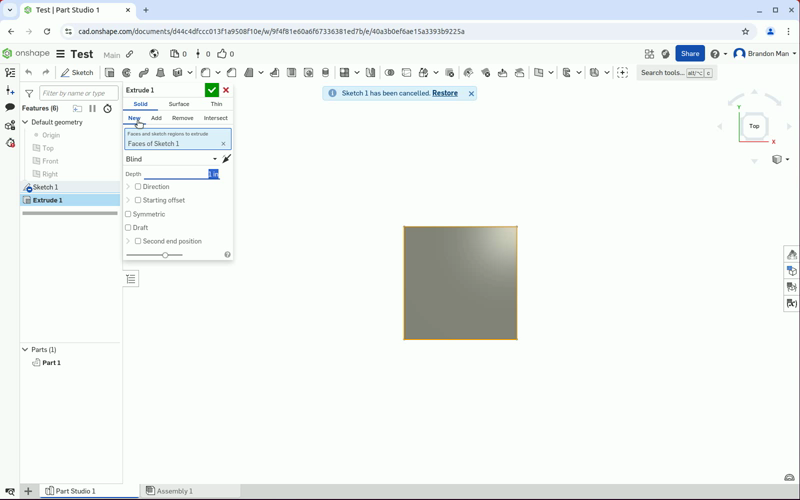
text(23.108)
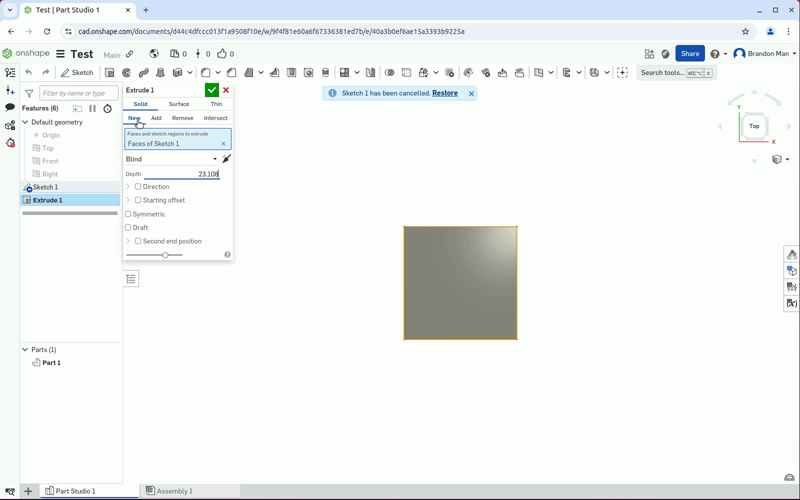
key(enter)
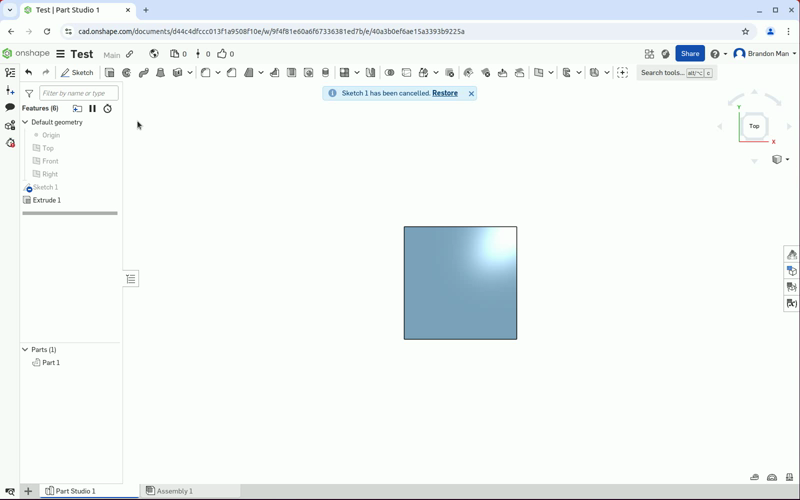
key(shift+h)
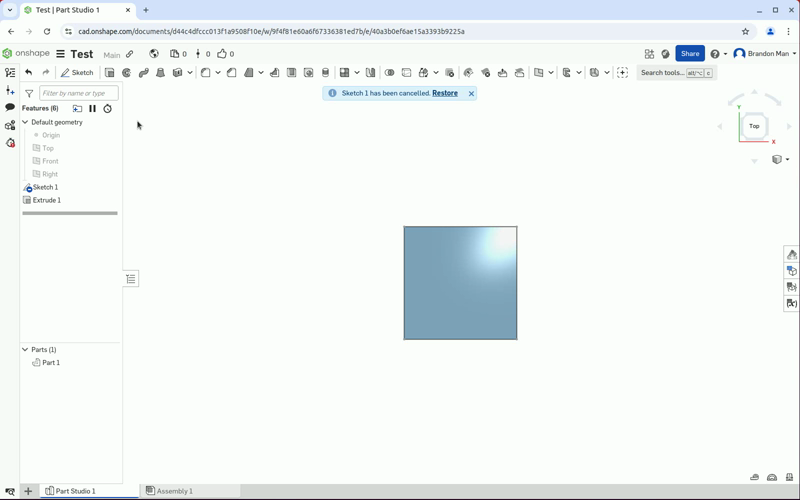
key(shift+h)
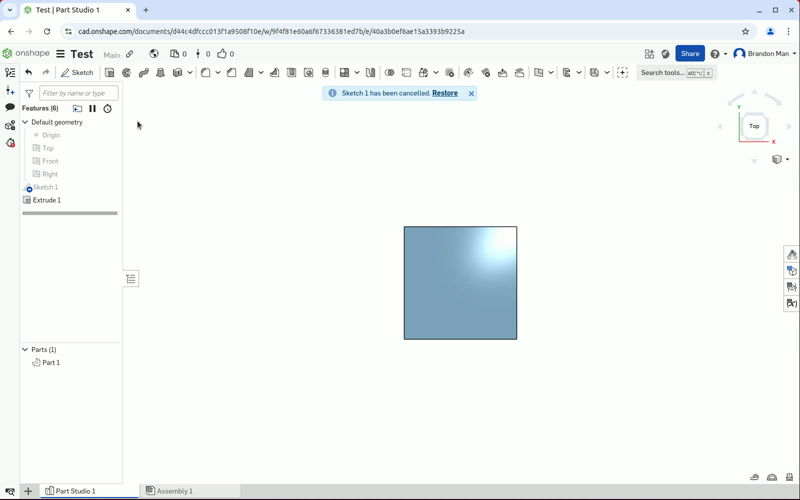
mouse_move(73, 189)
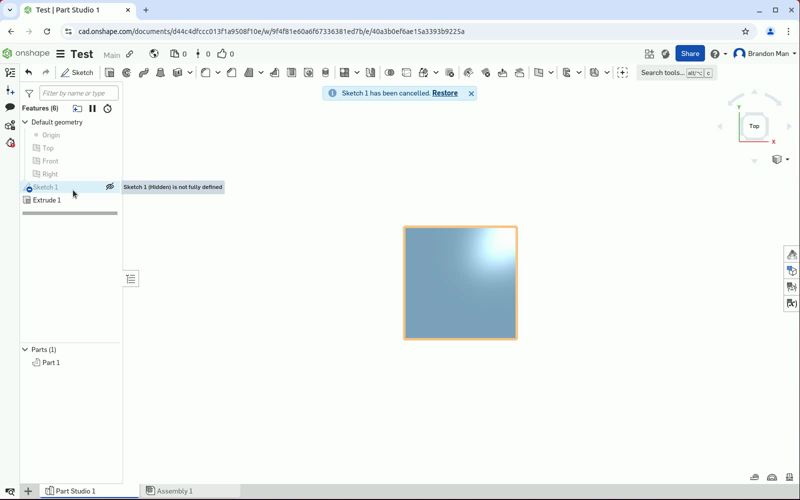
click(73, 189)
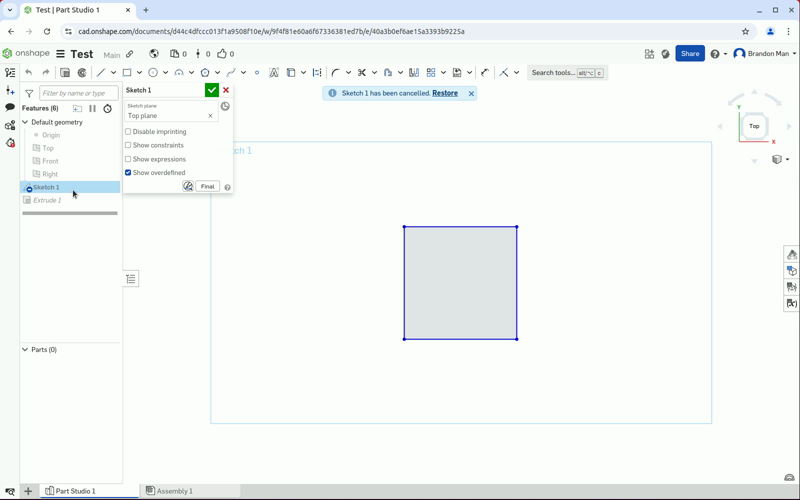
mouse_move(229, 92)
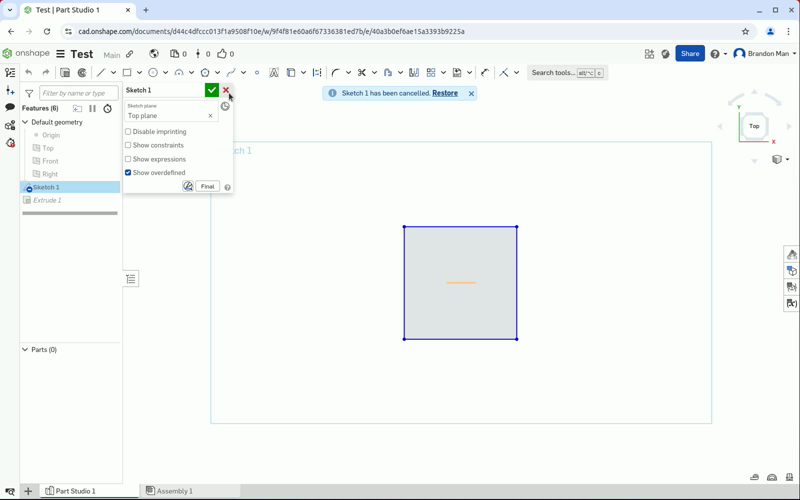
click(229, 92)
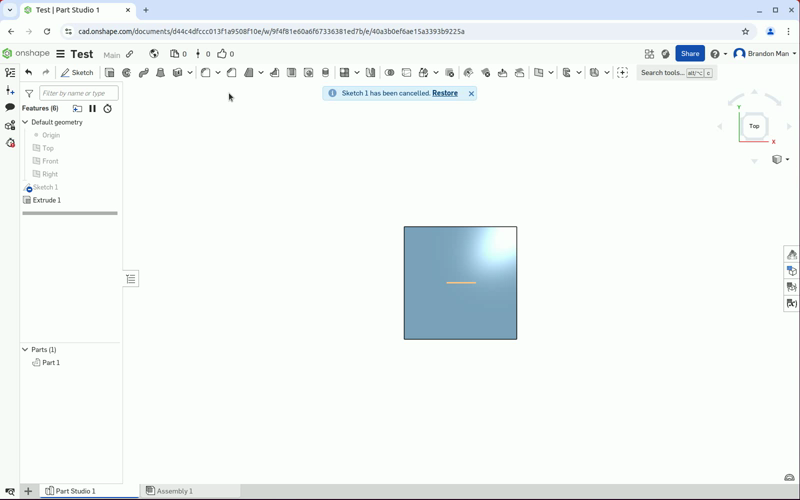
mouse_move(73, 352)
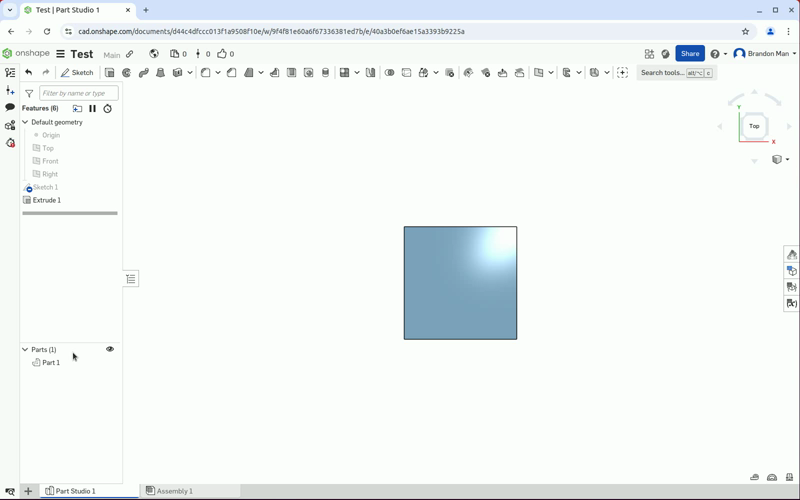
key(y)
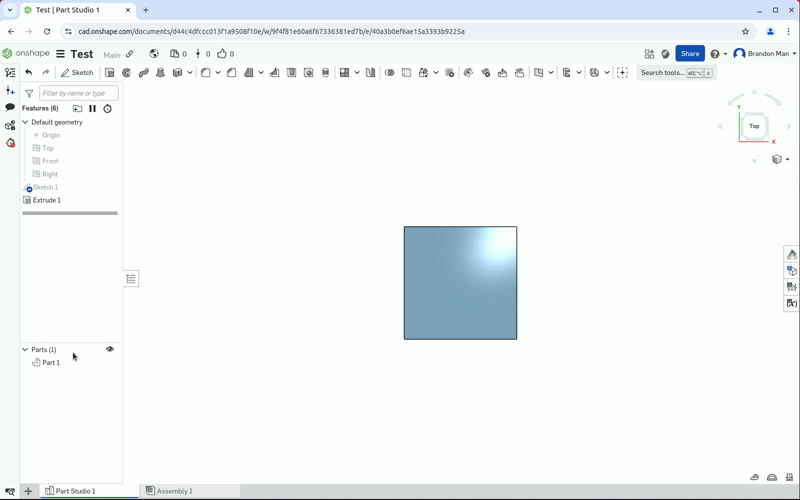
key(shift+p)
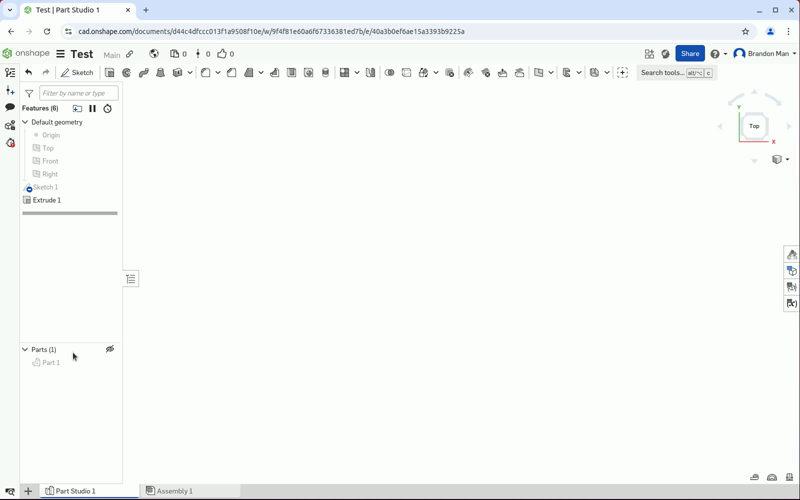
key(space)
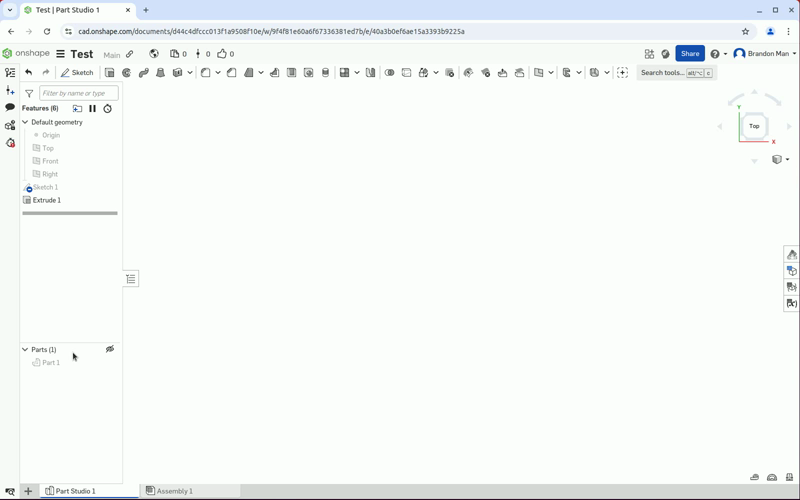
key_down(shift)
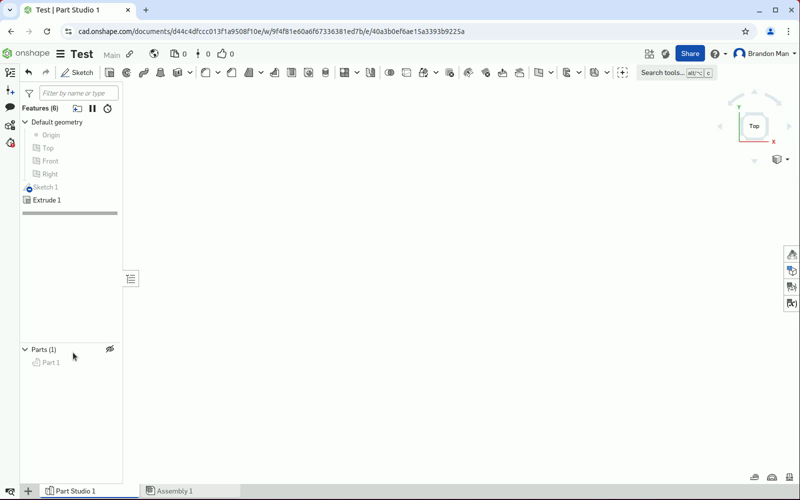
key(up)
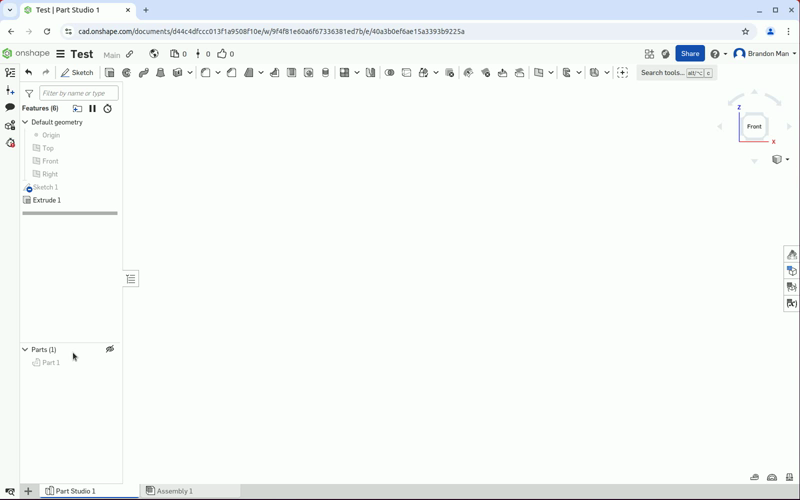
key_up(shift)
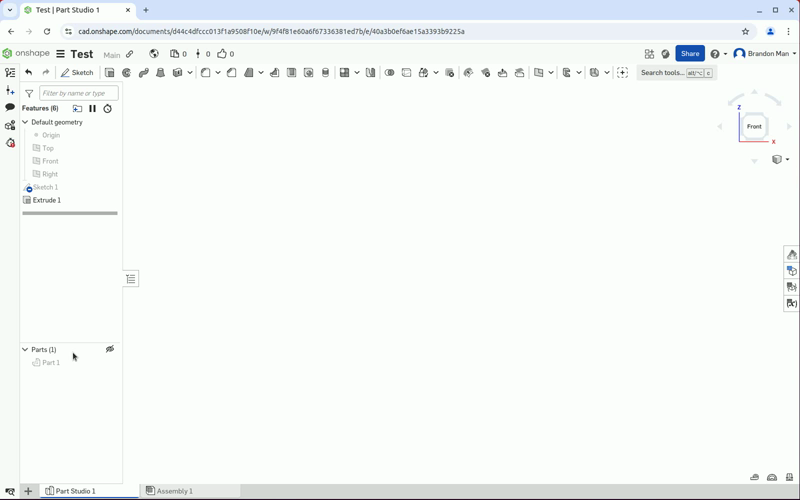
mouse_move(73, 352)
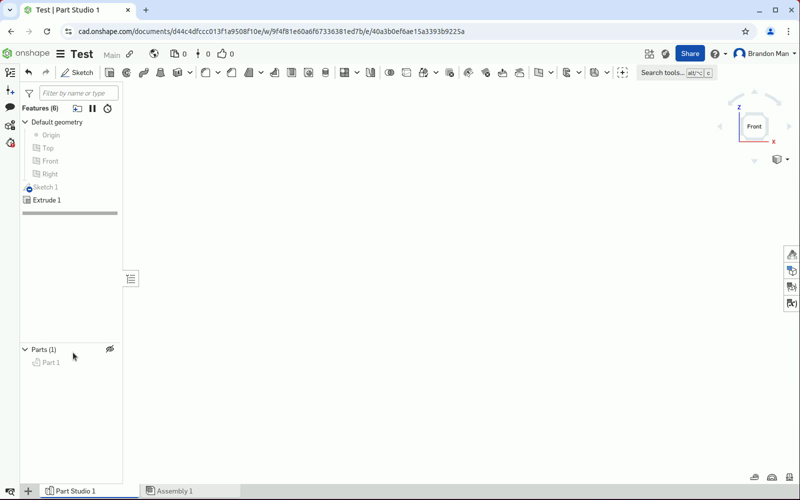
key(shift+y)
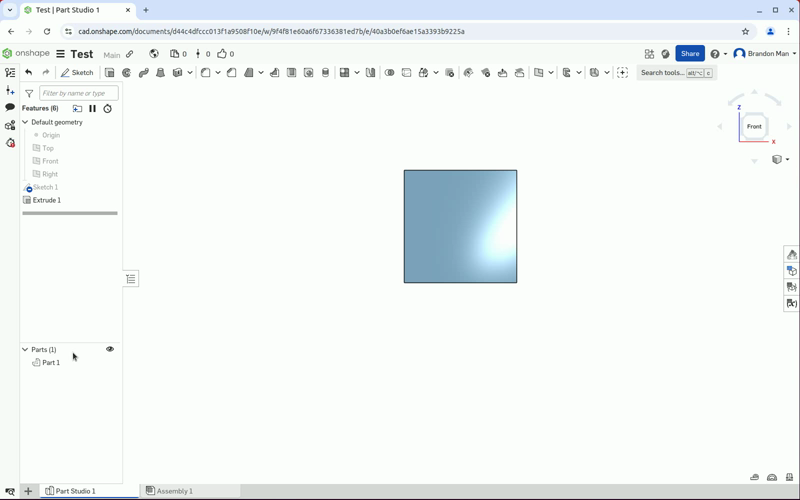
mouse_move(541, 75)
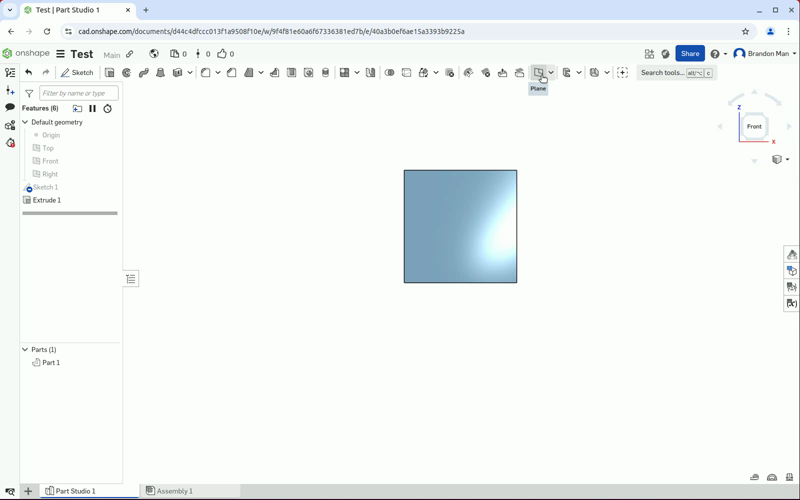
click(541, 75)
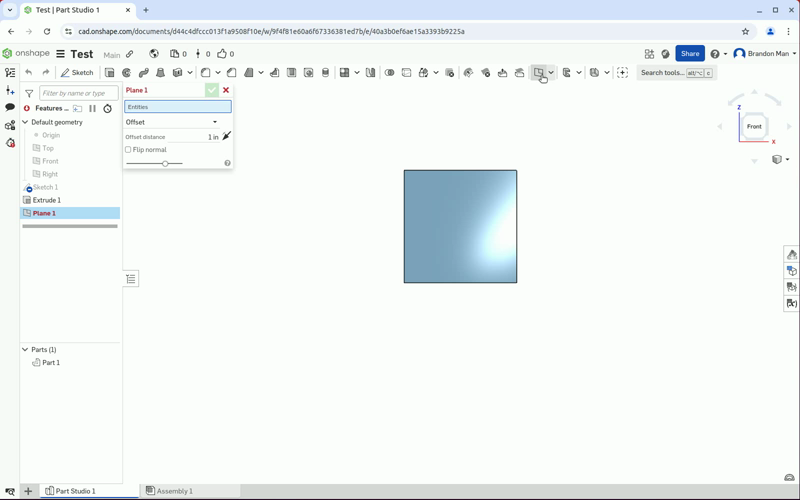
mouse_move(73, 163)
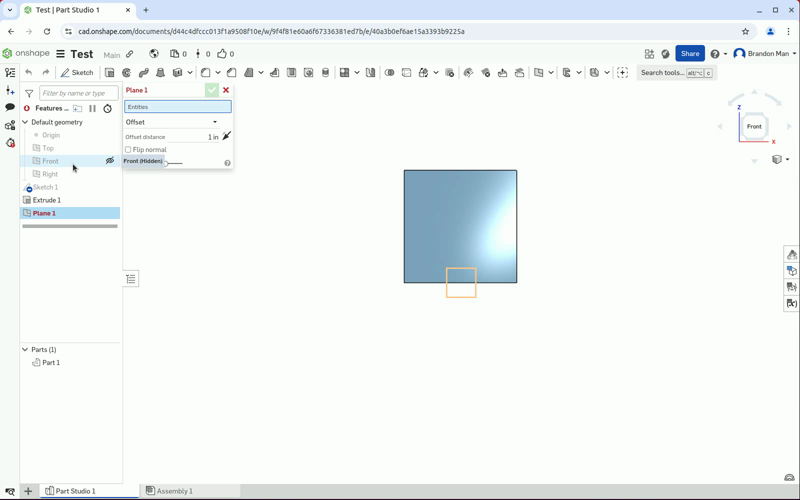
click(73, 163)
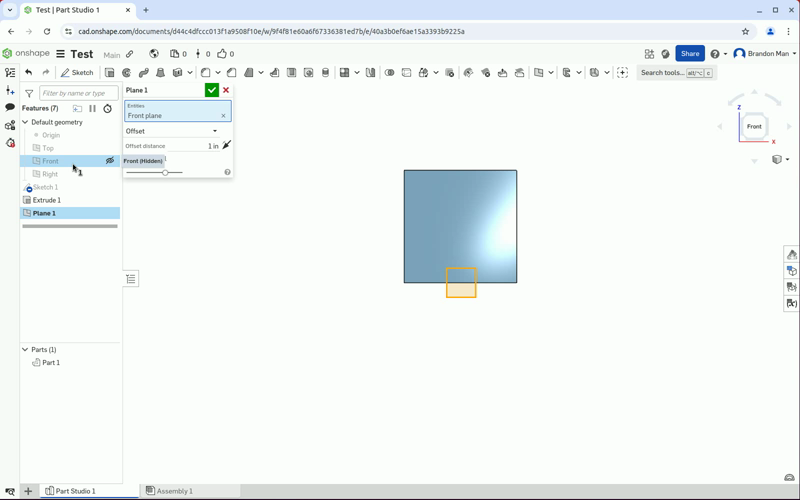
key(tab, 2)
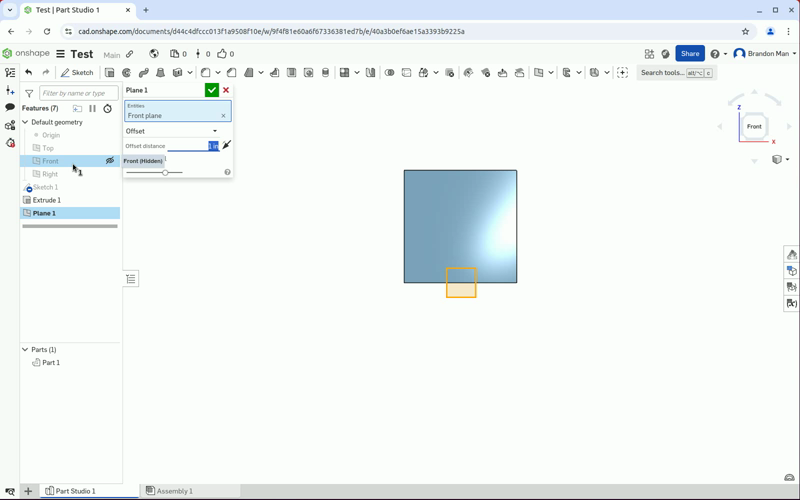
text(11.554)
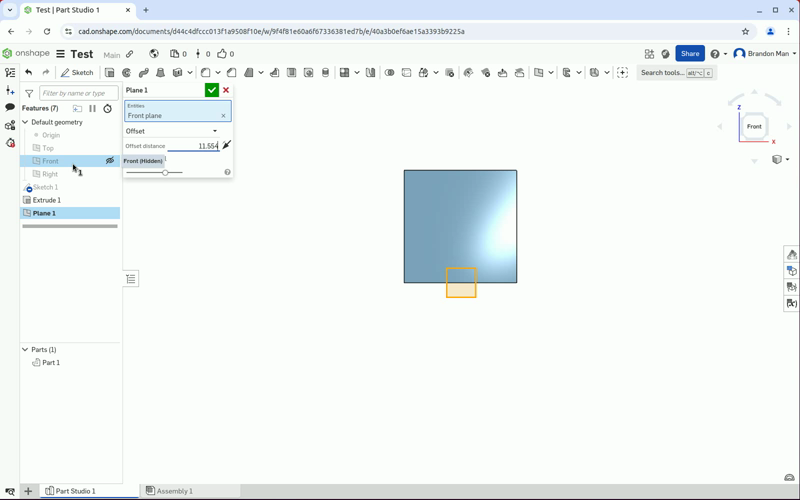
key(enter, 2)
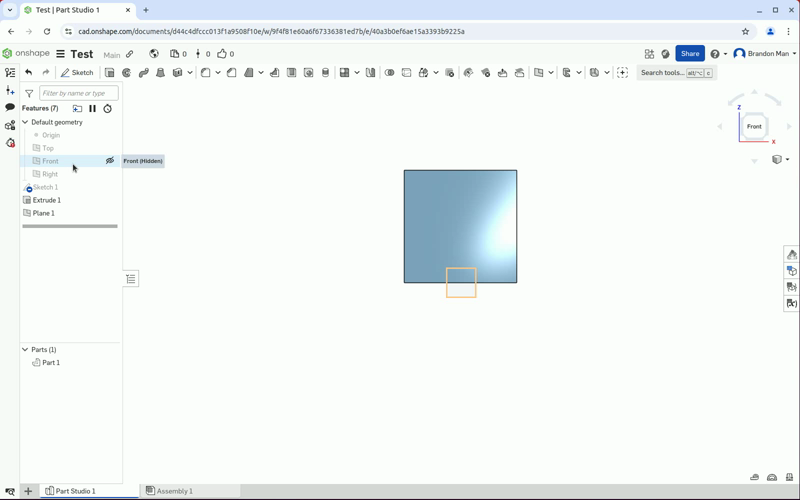
key(shift+s)
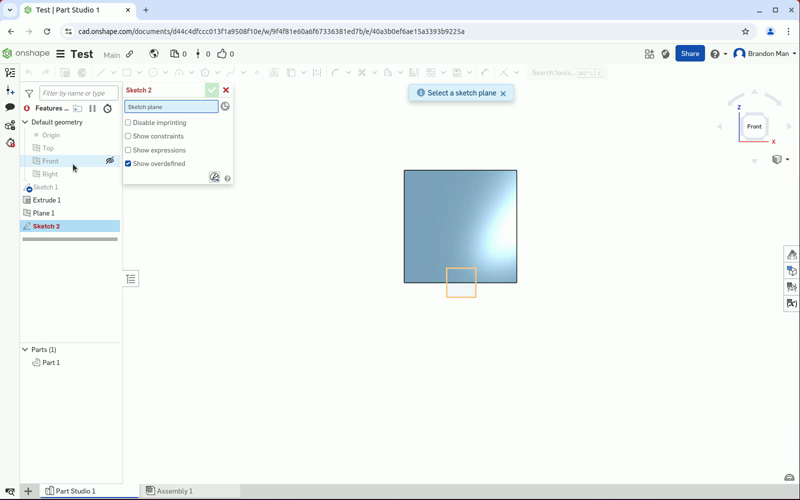
mouse_move(73, 215)
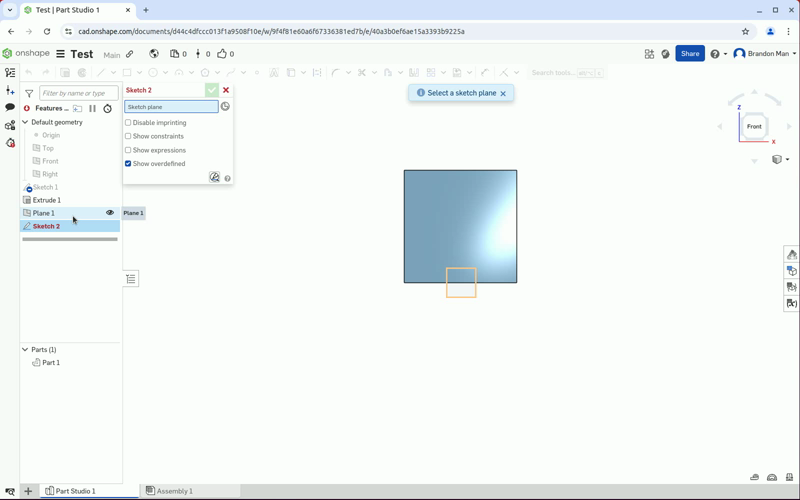
click(73, 215)
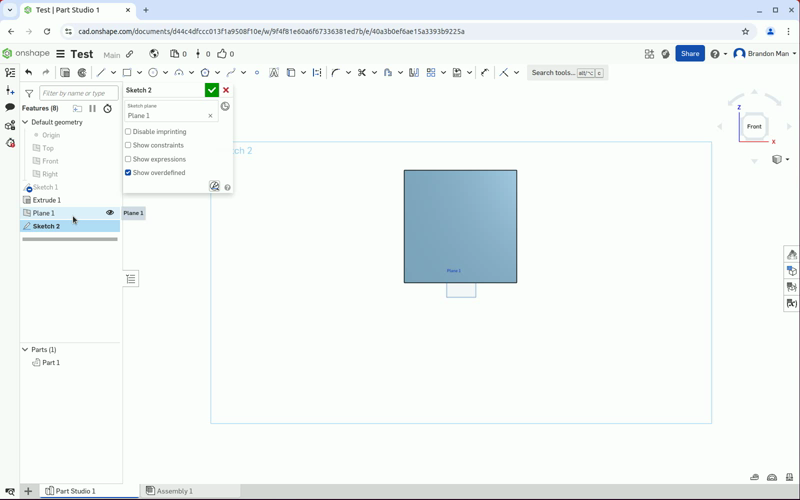
mouse_move(73, 352)
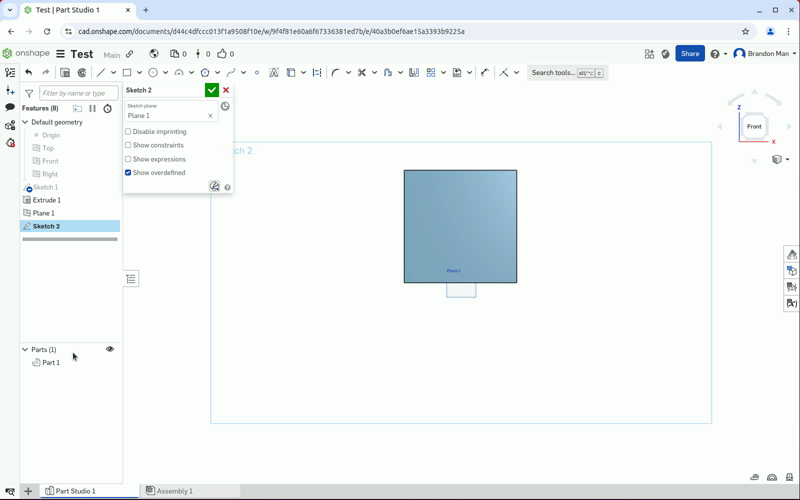
key(y)
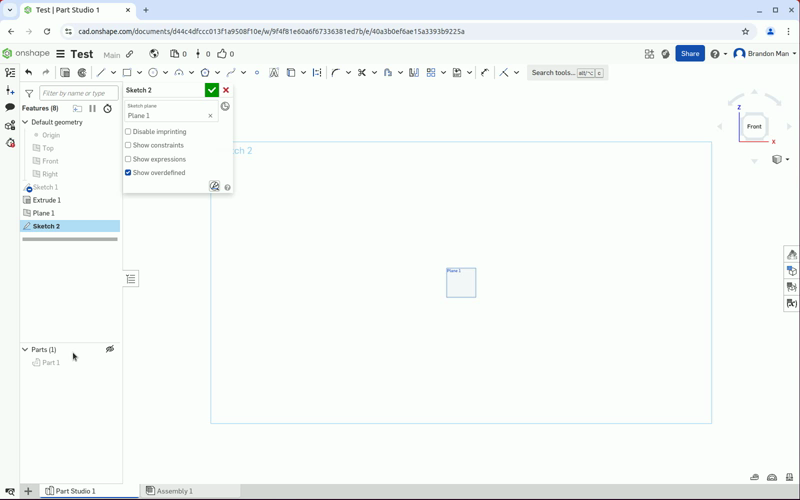
key(c)
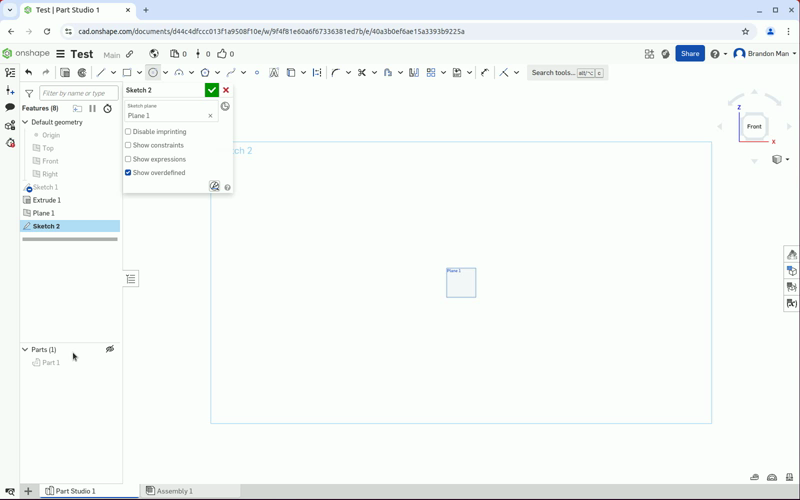
key_down(shift)
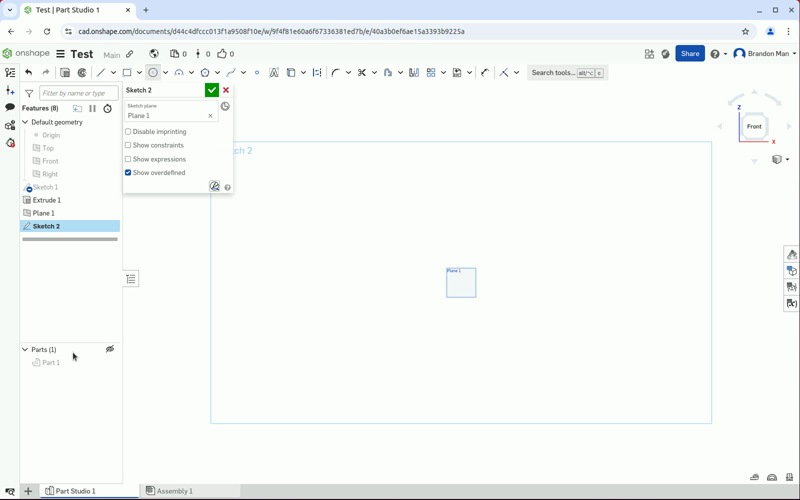
mouse_move(461, 226)
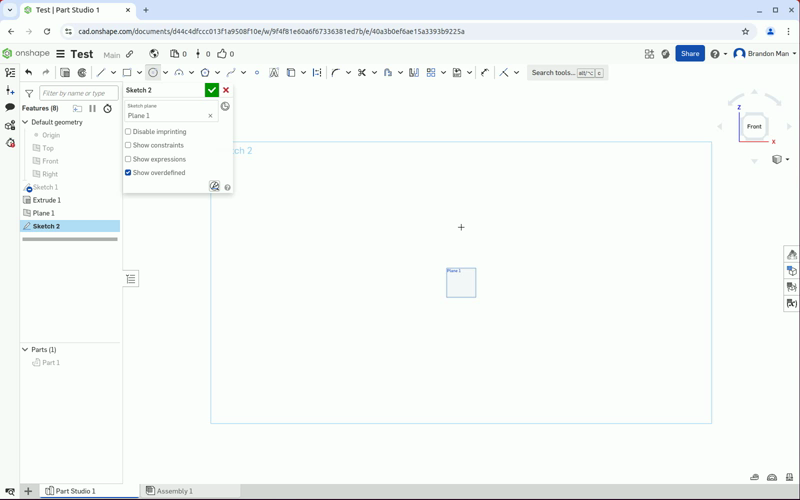
click(461, 226)
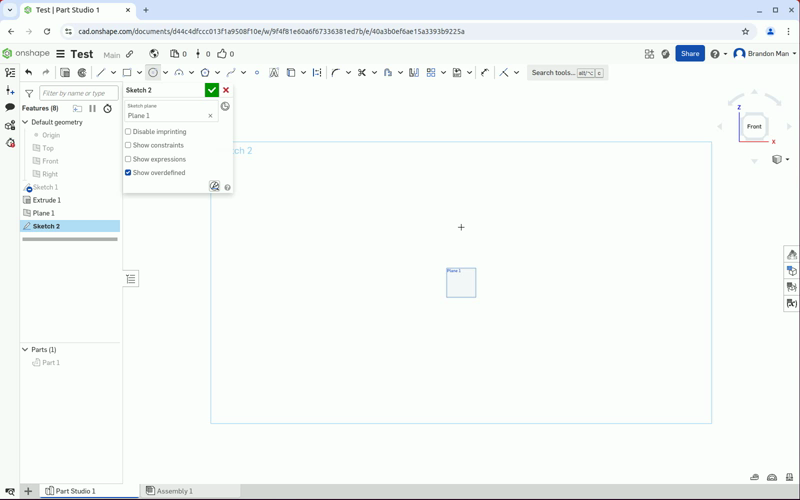
key_up(shift)
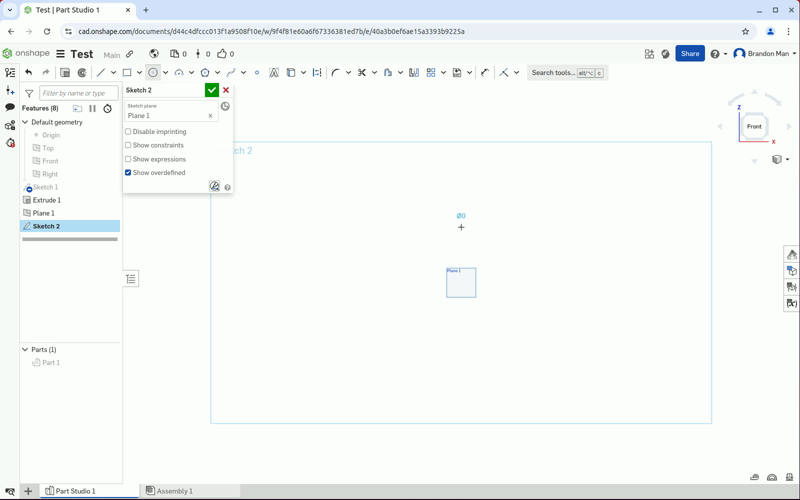
mouse_move(495, 226)
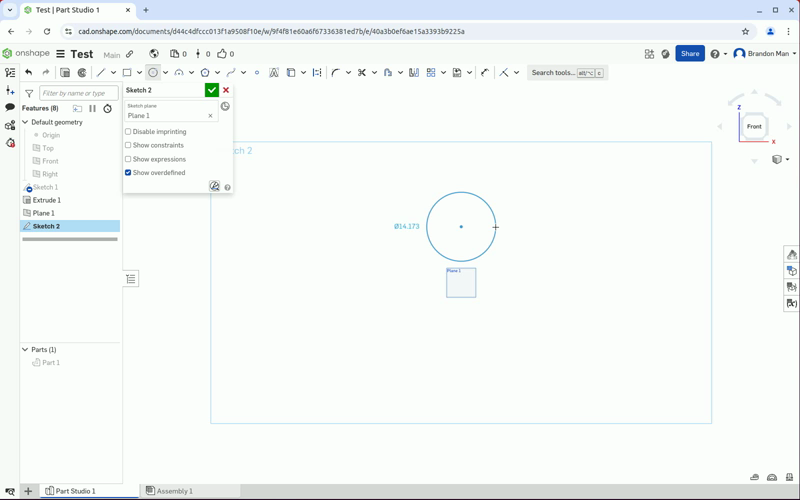
click(495, 226)
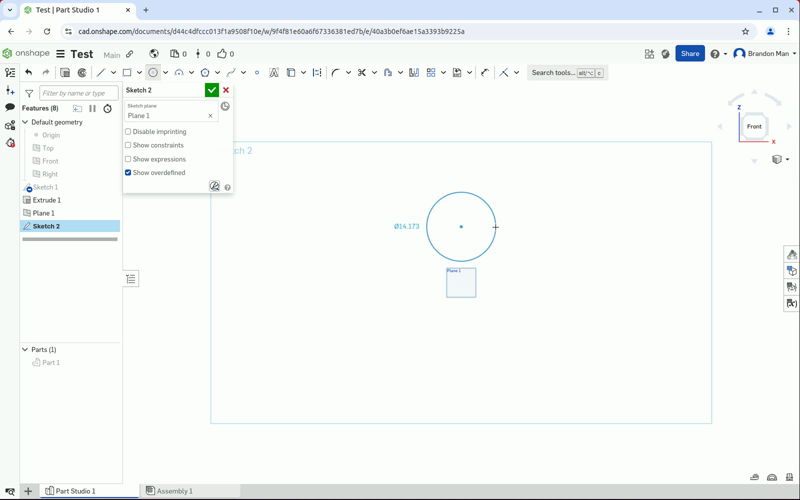
key(esc)
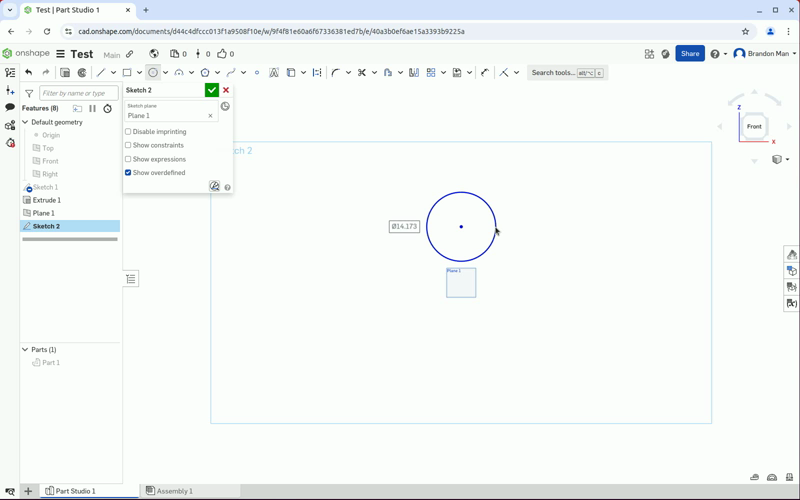
mouse_move(473, 213)
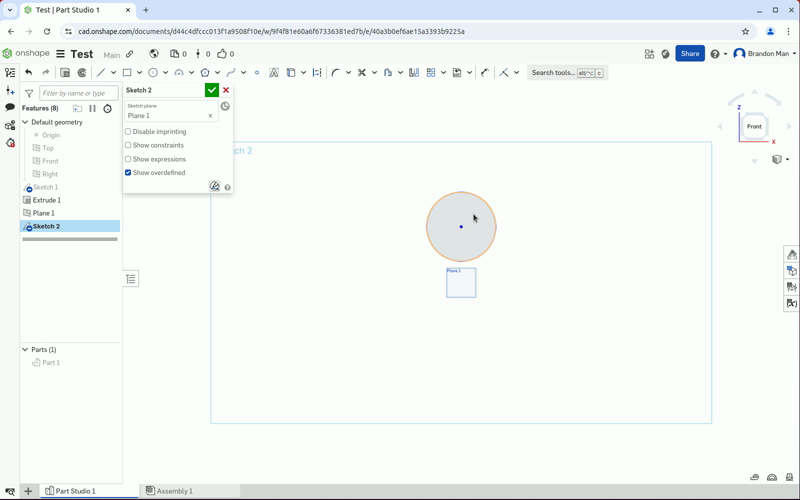
click(473, 213)
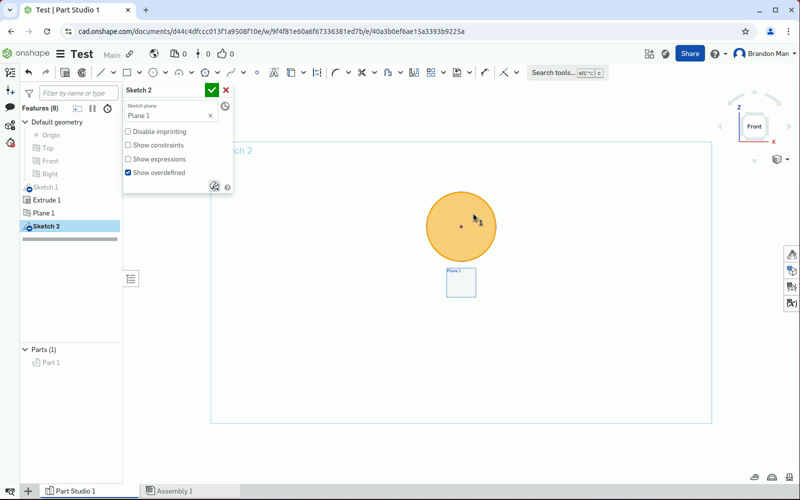
mouse_move(73, 352)
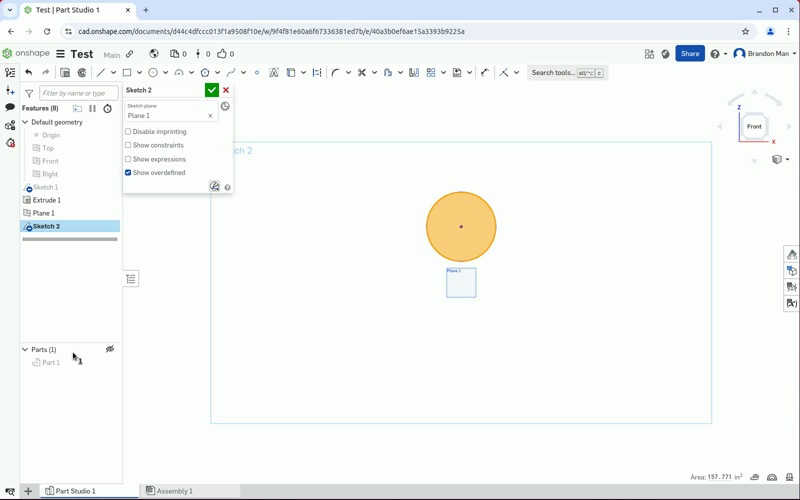
key(shift+y)
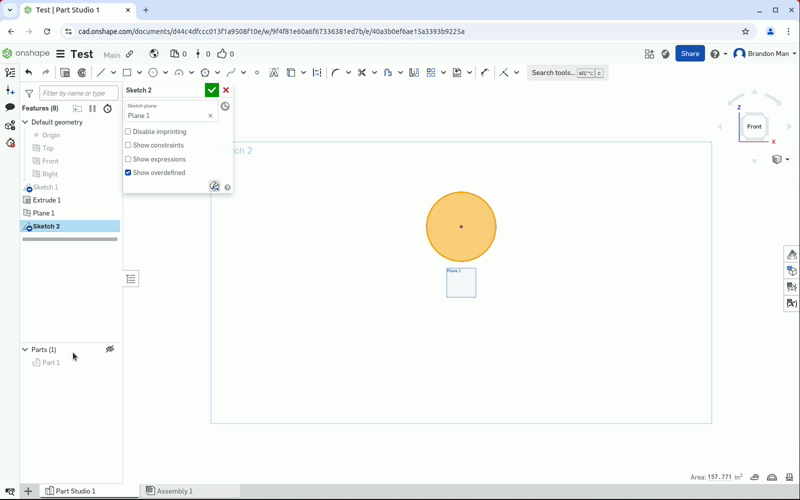
key(shift+e)
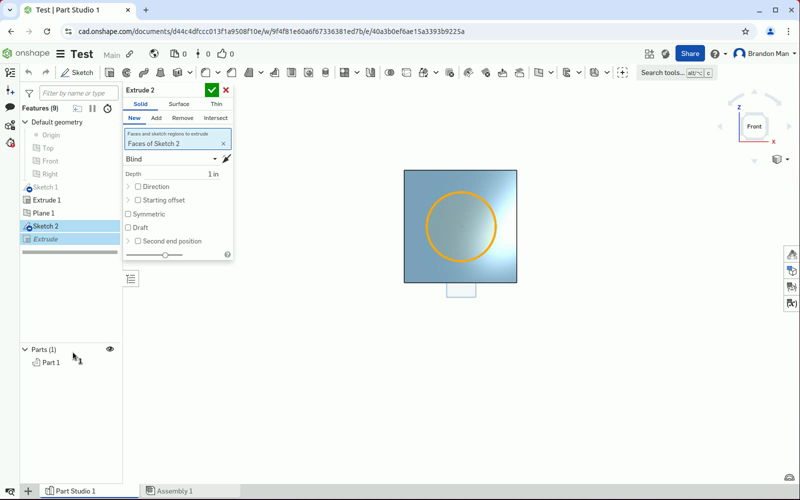
mouse_move(143, 106)
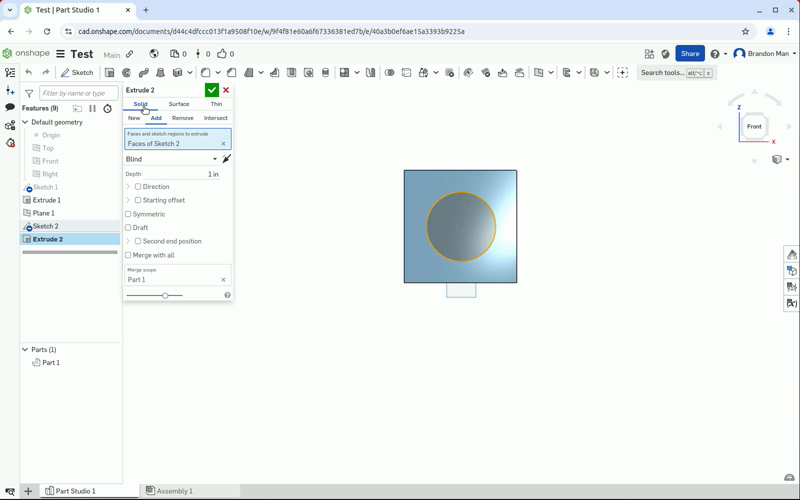
click(143, 106)
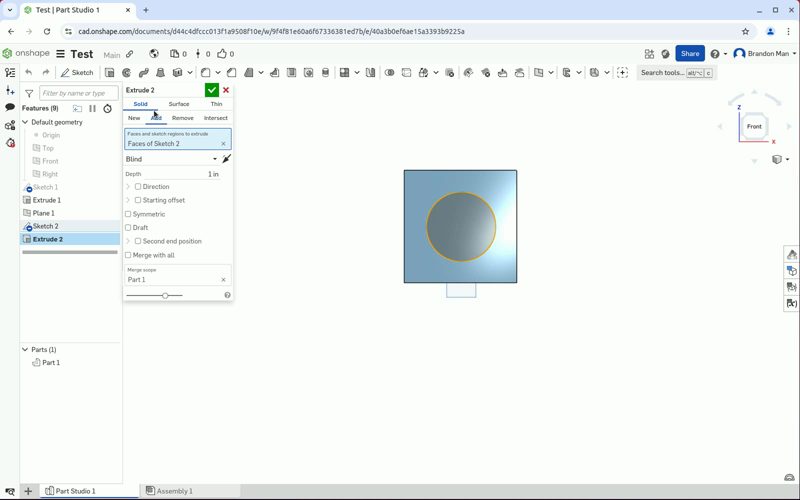
mouse_move(186, 120)
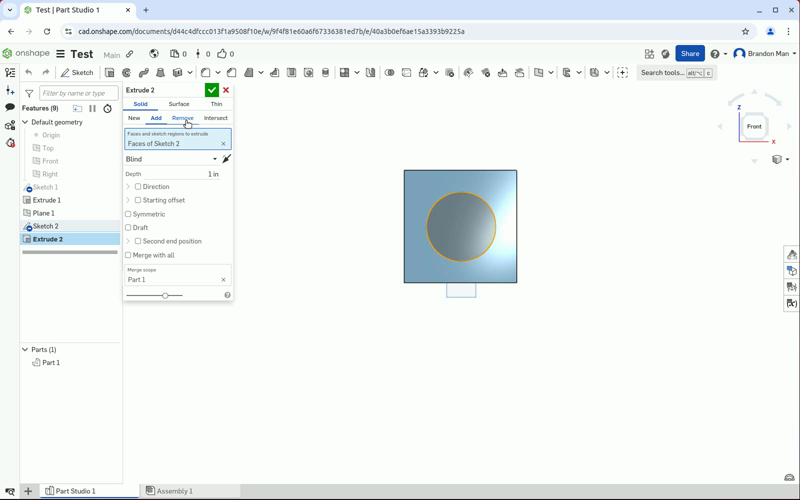
click(186, 120)
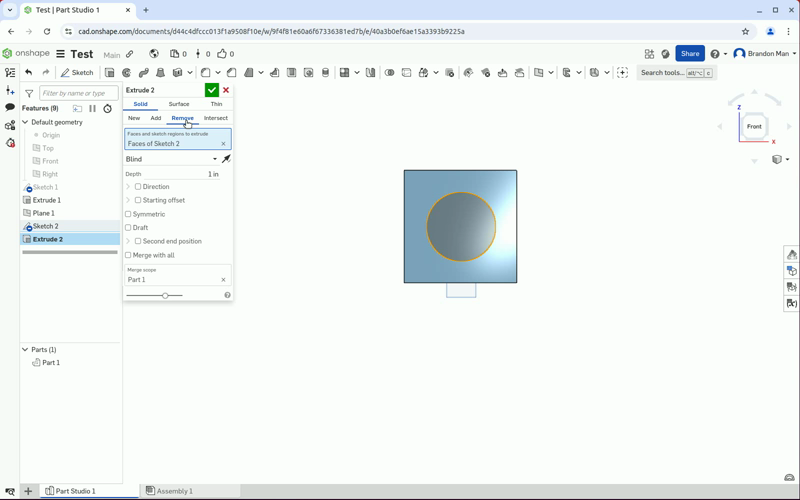
key(tab, 4)
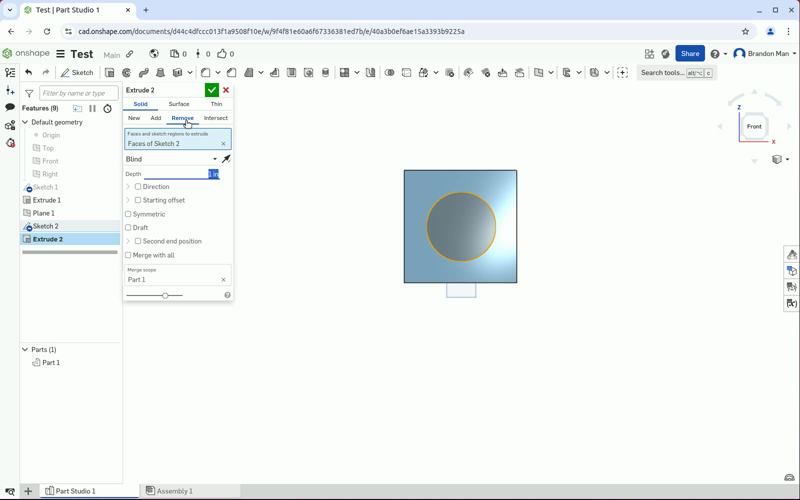
text(11.554)
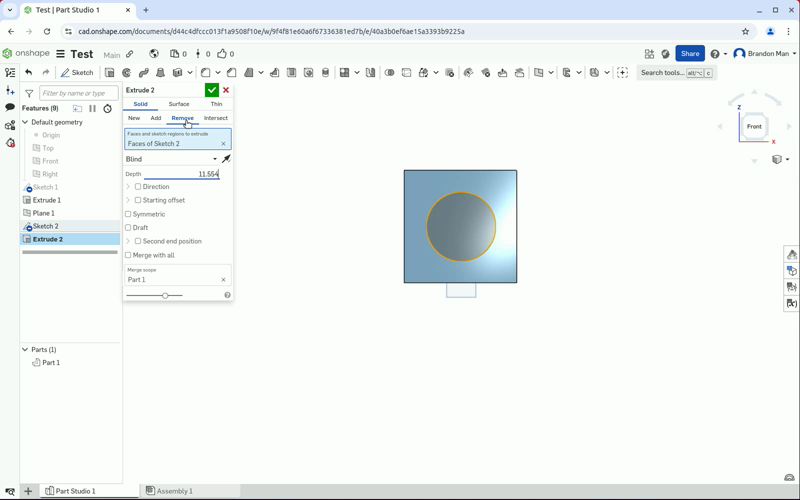
key(tab, 6)
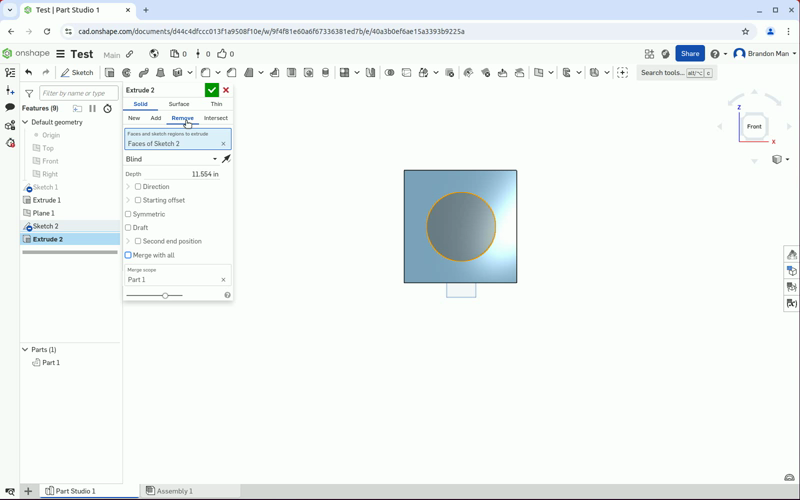
key(space)
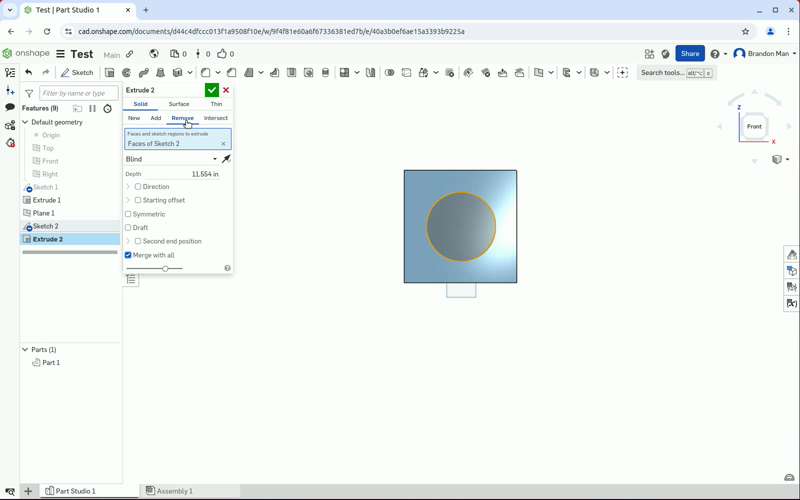
key(enter)
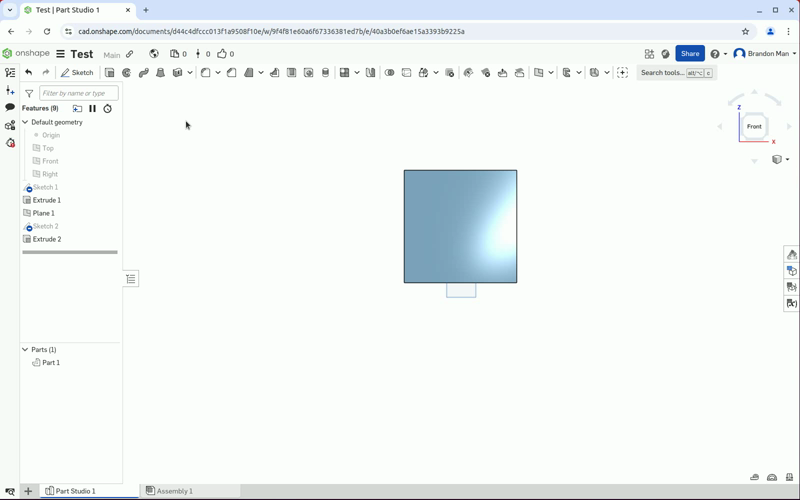
key(shift+h)
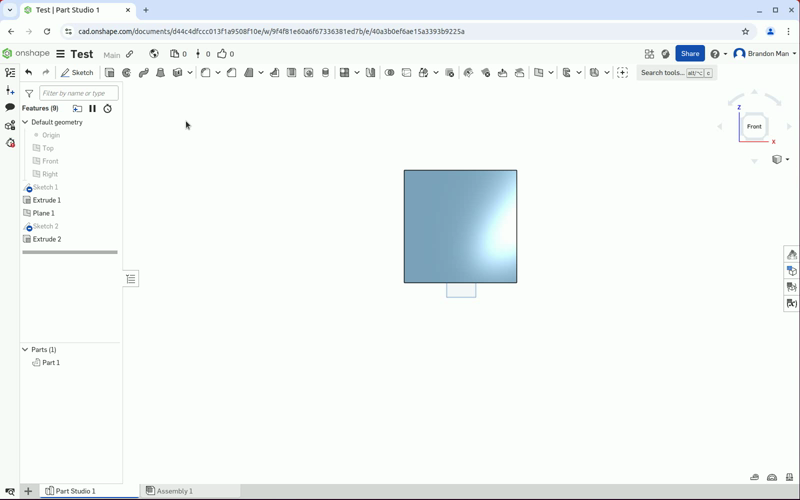
key(shift+h)
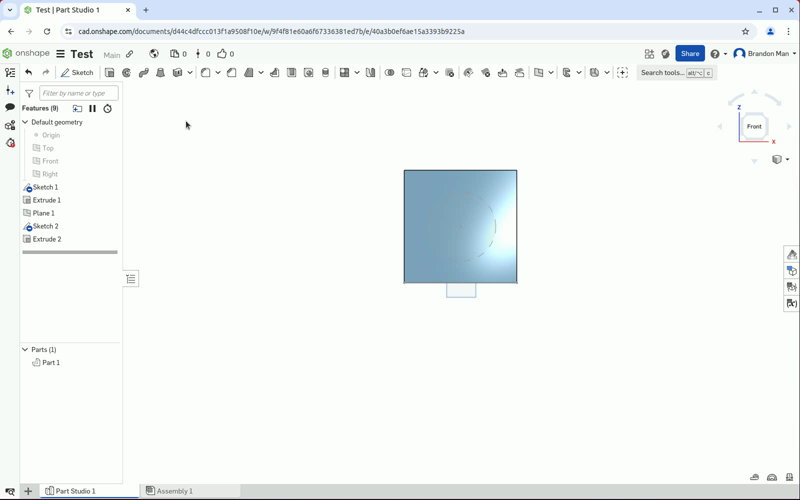
key(shift+7)
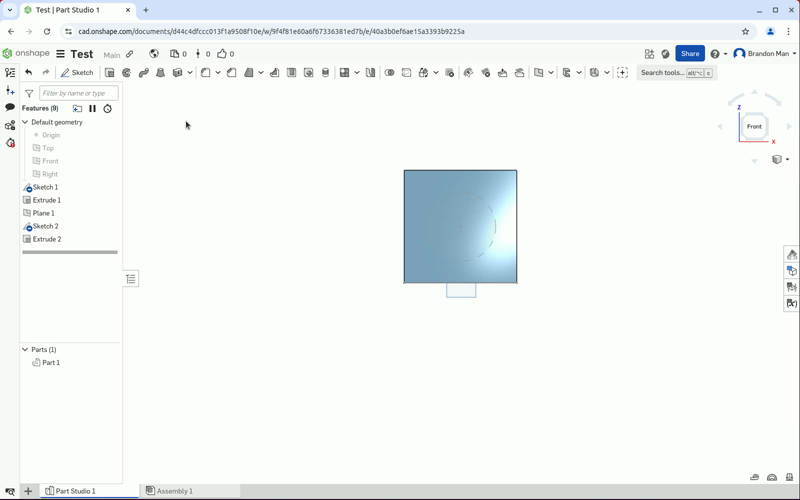
key(left, 2)
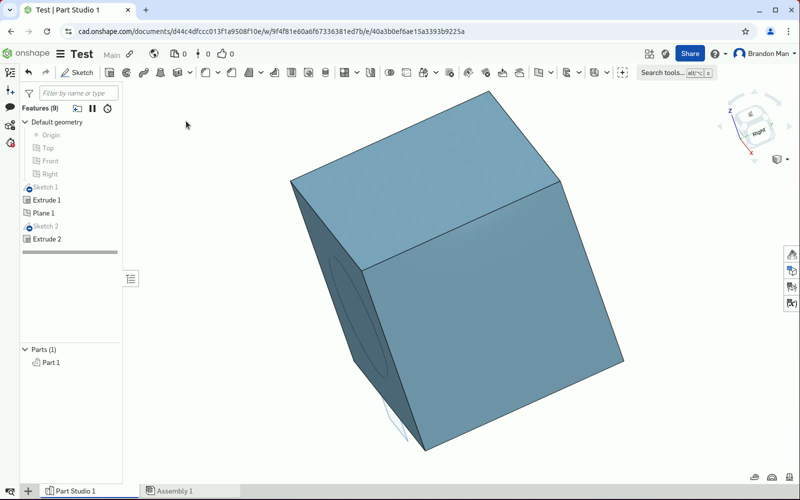
key(down, 2)
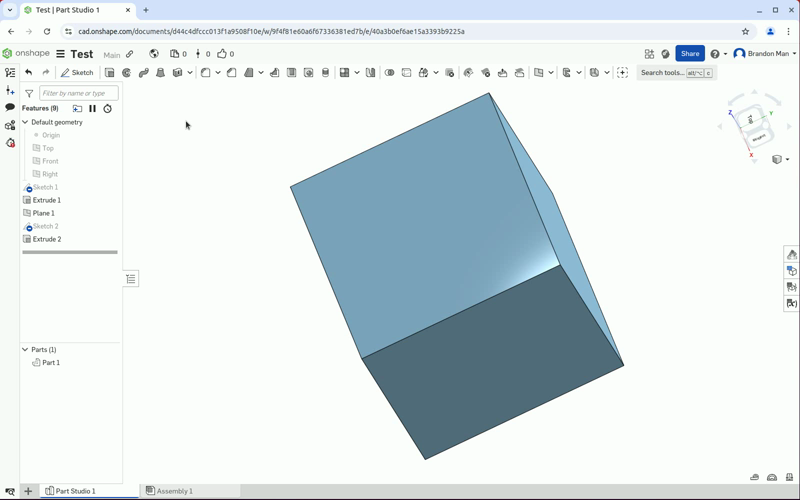
key(up, 2)
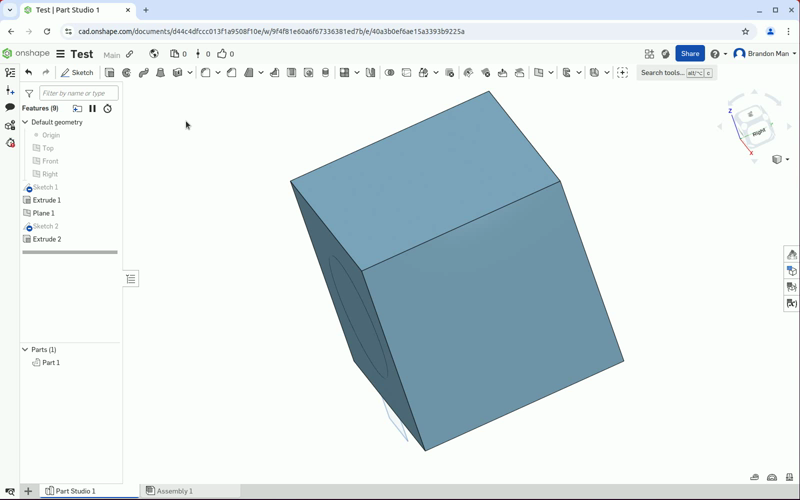
key(right, 2)
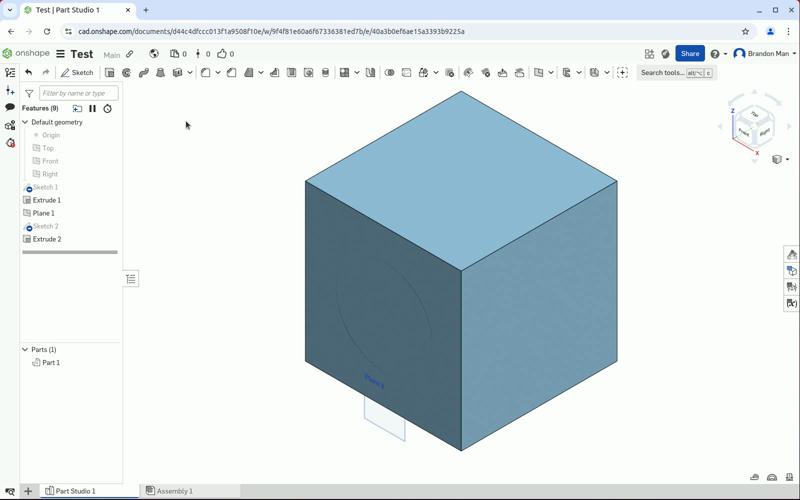
mouse_move(73, 189)
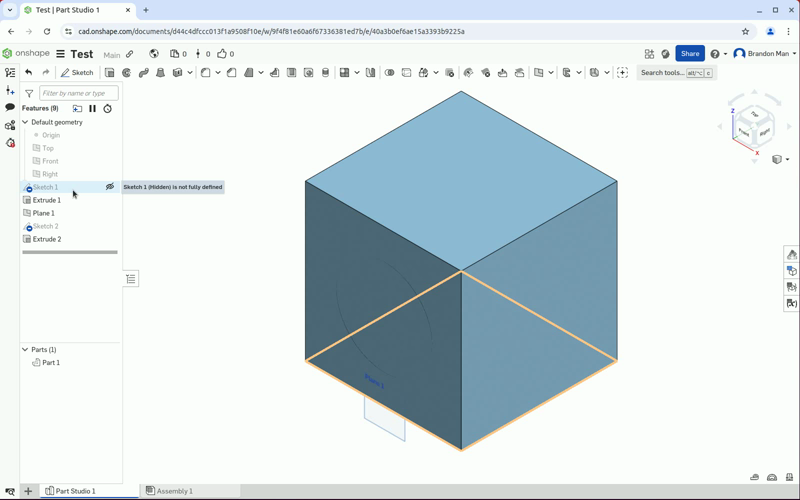
click(73, 189)